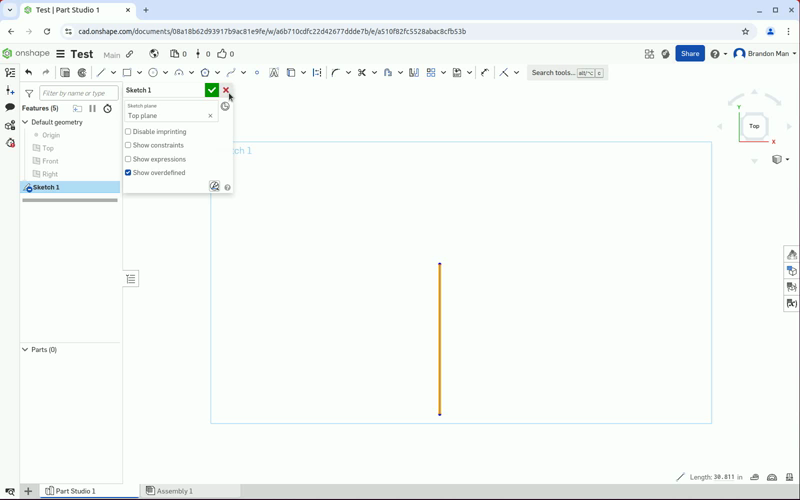
key(shift+h)
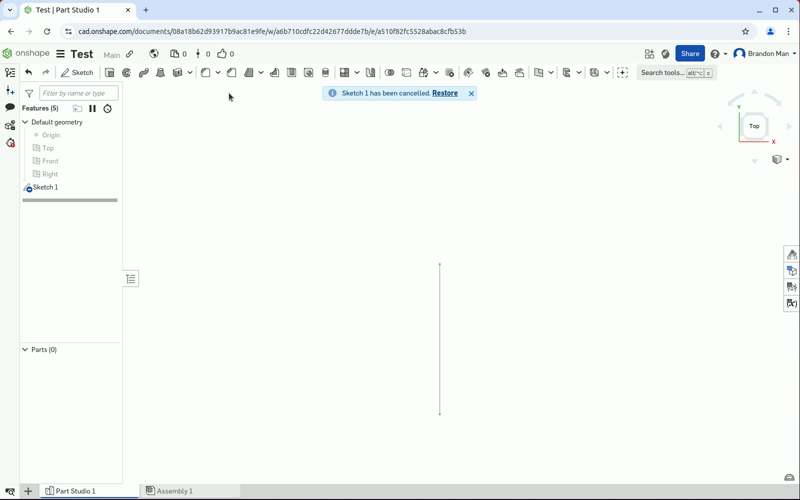
key(shift+s)
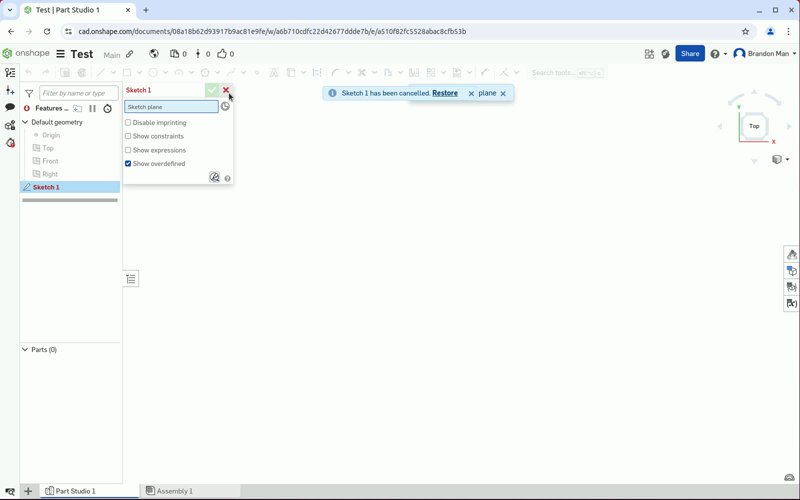
mouse_move(73, 150)
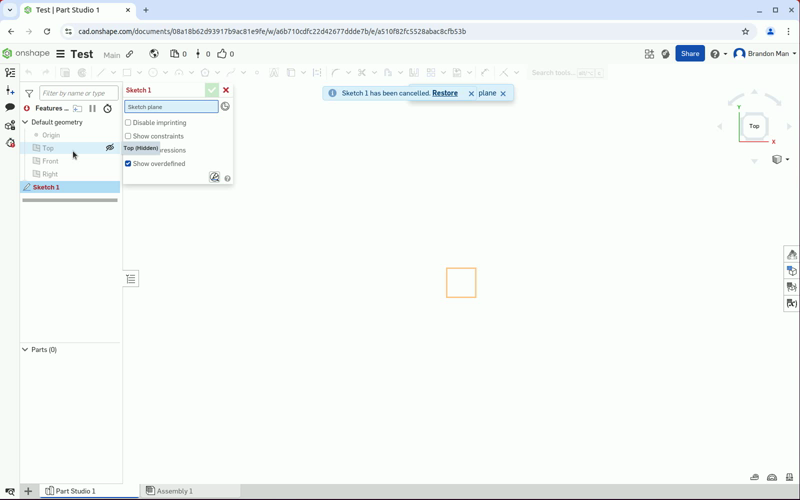
click(73, 150)
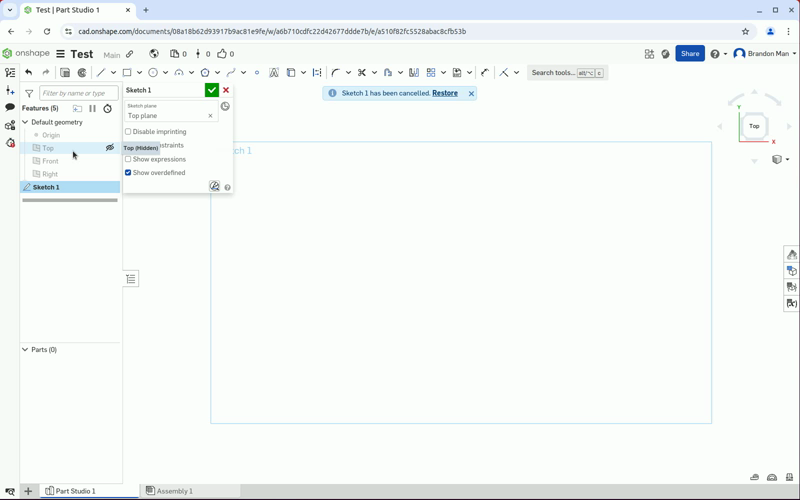
mouse_move(73, 352)
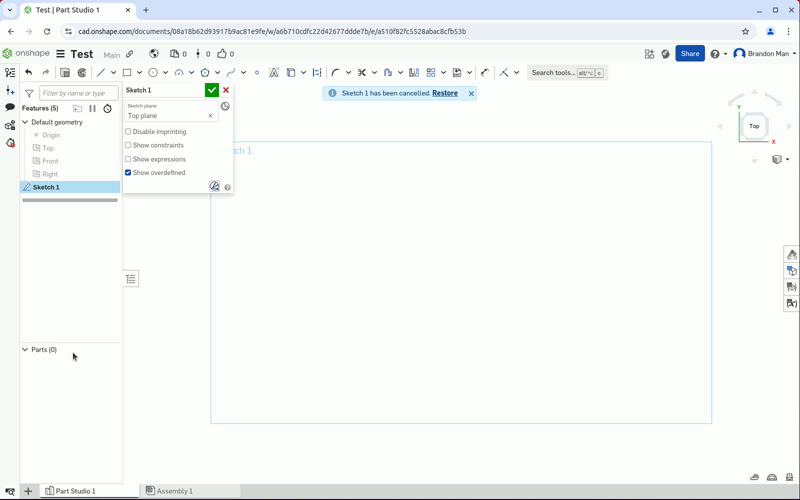
key(y)
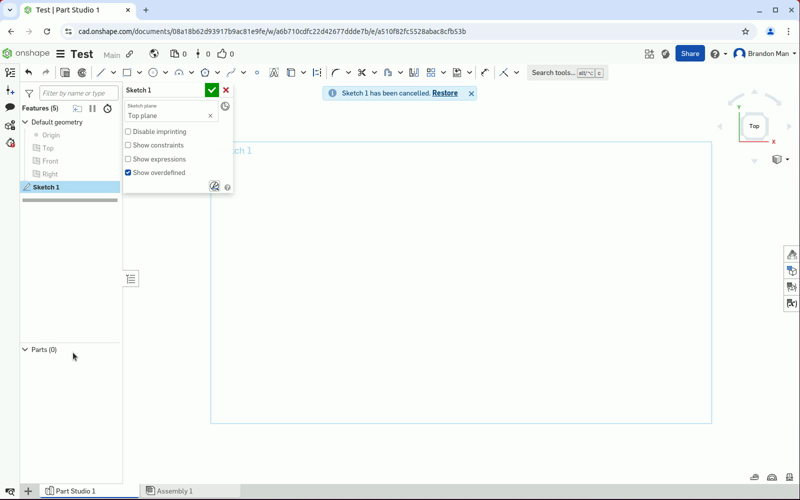
key(l)
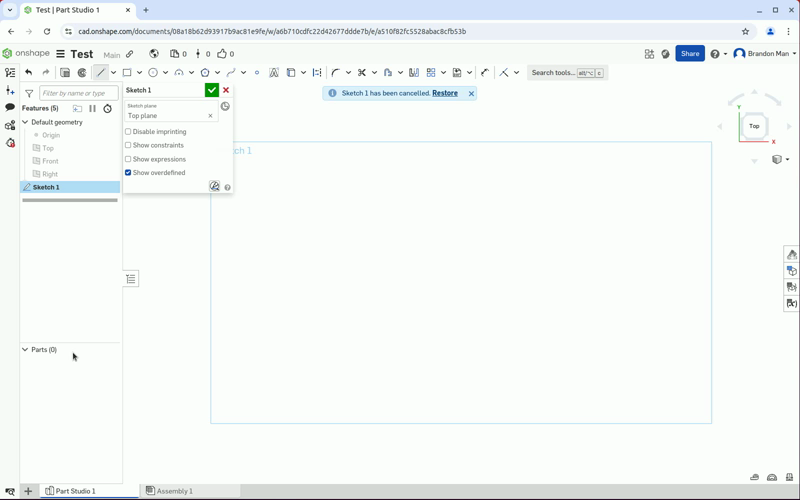
key_down(shift)
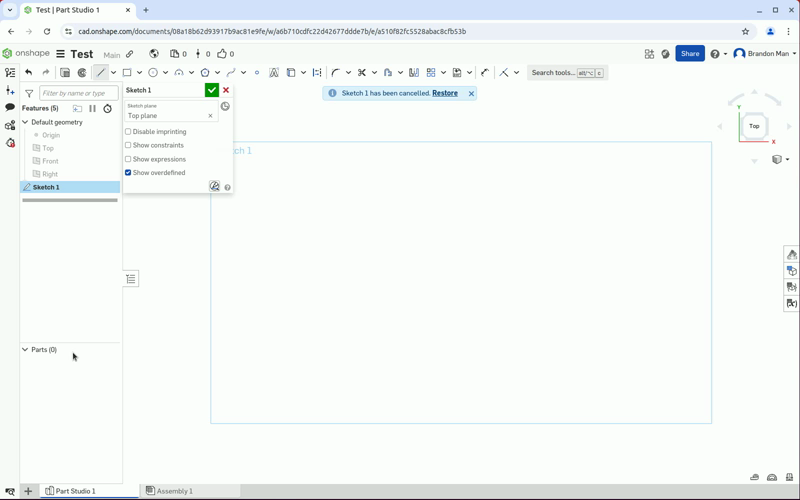
mouse_move(348, 319)
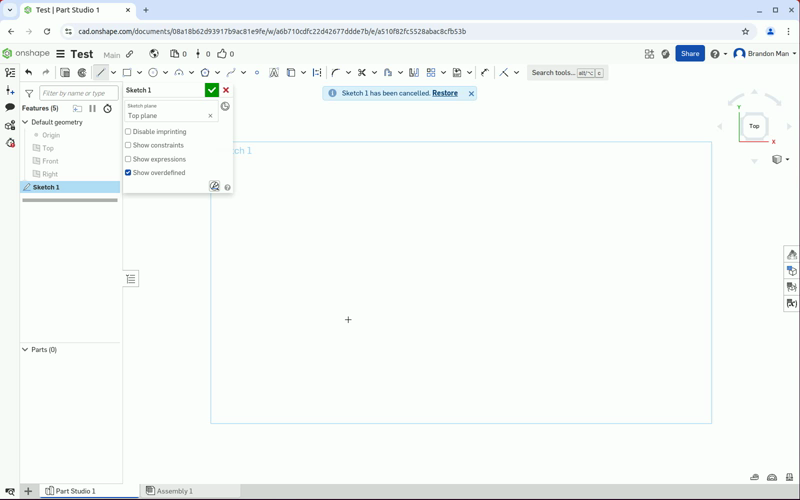
click(348, 319)
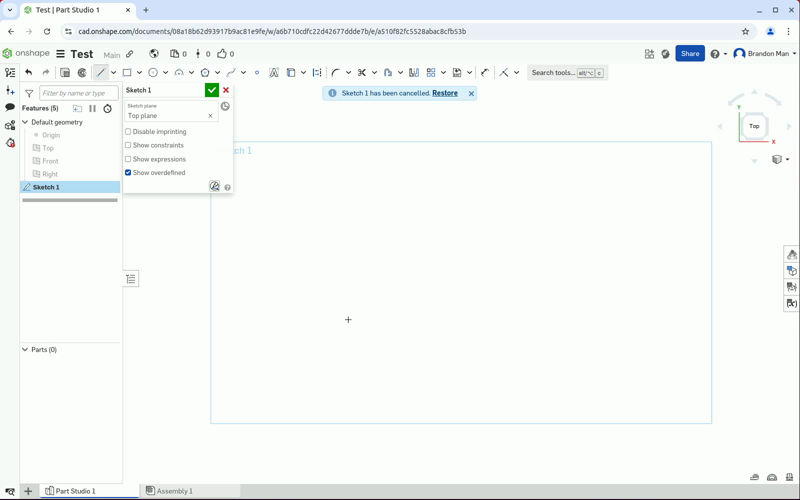
key_up(shift)
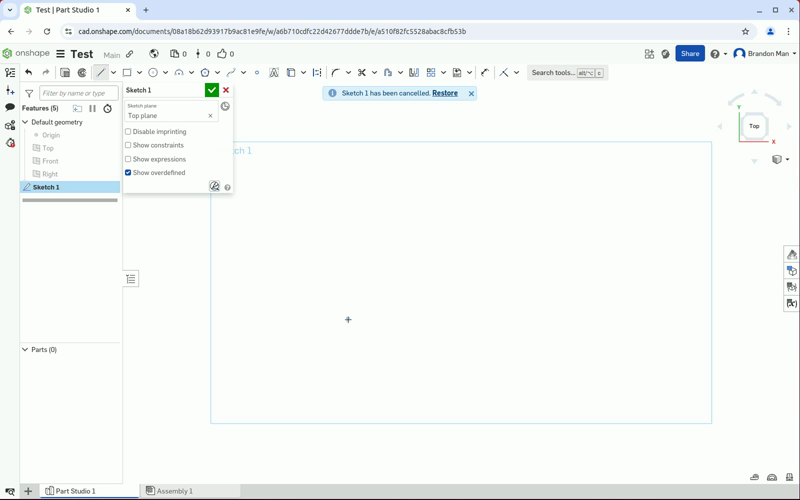
key_down(shift)
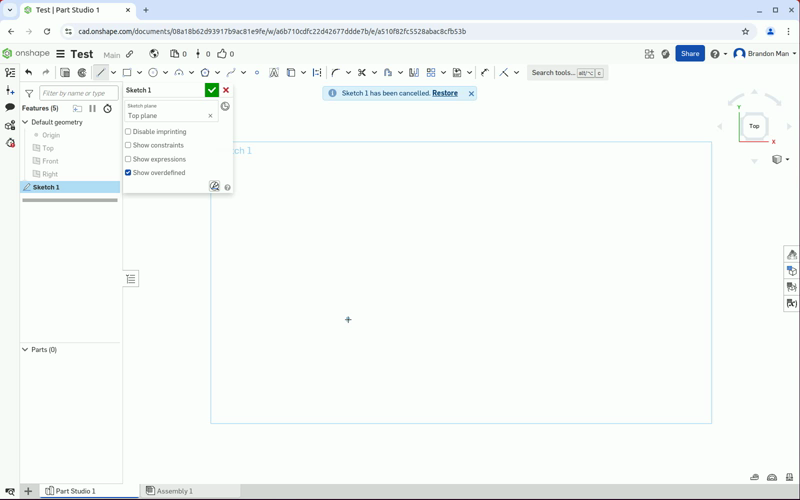
mouse_move(572, 319)
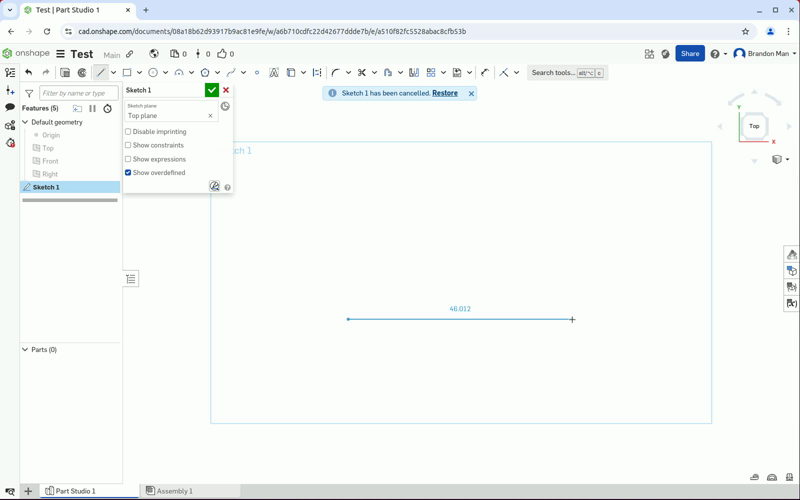
click(572, 319)
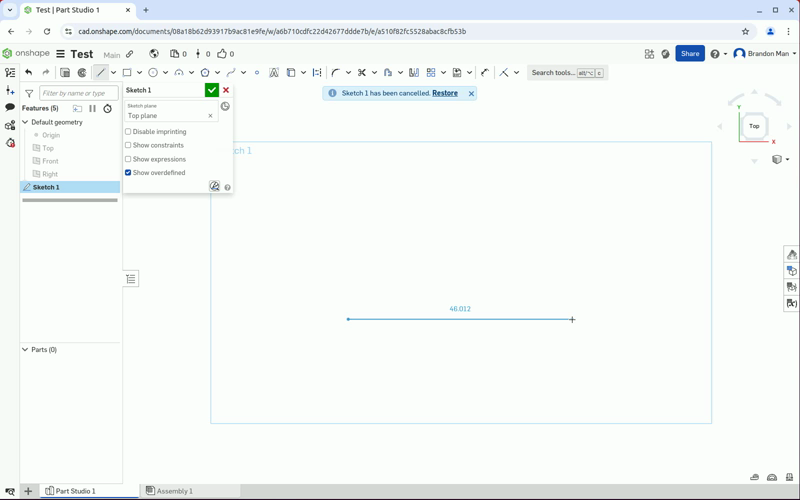
key_up(shift)
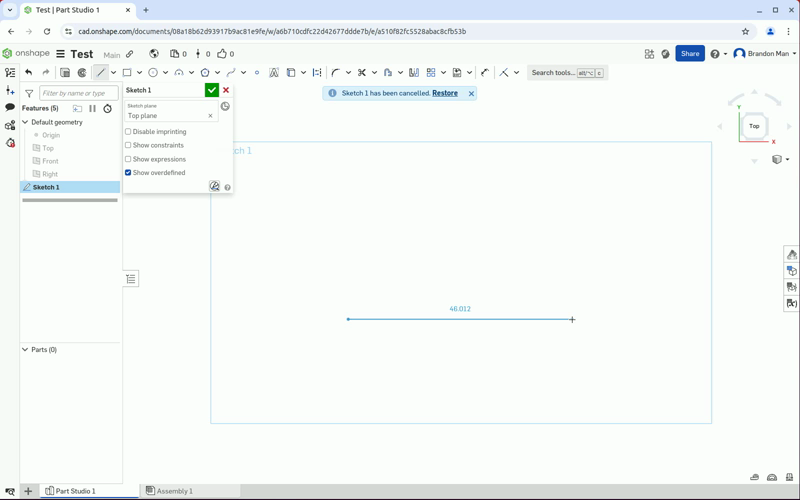
key_down(shift)
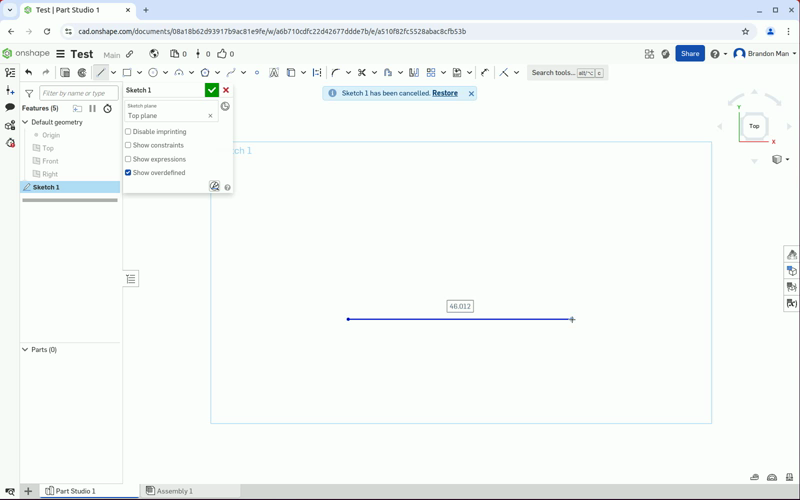
mouse_move(572, 248)
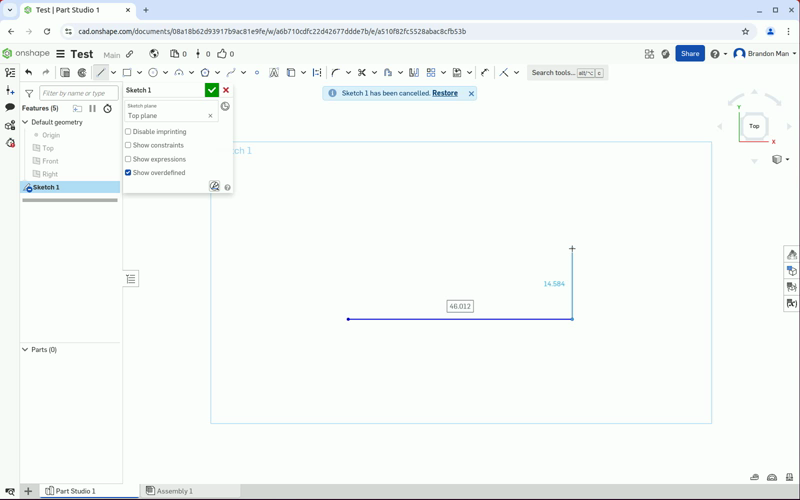
click(572, 248)
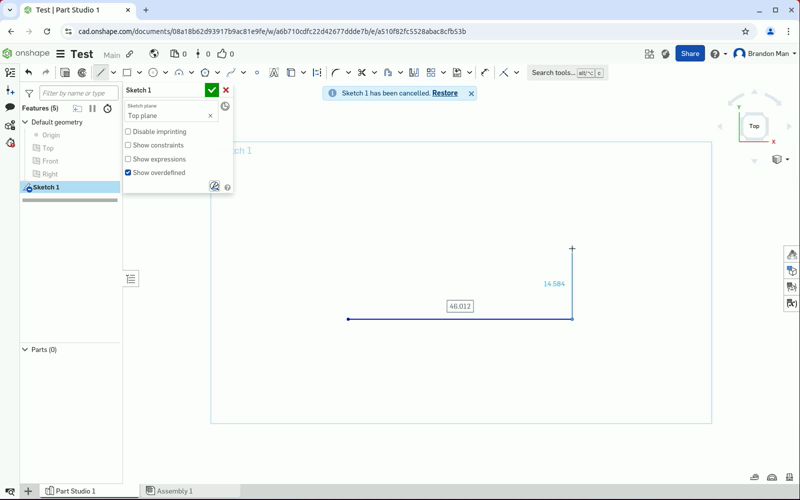
key_up(shift)
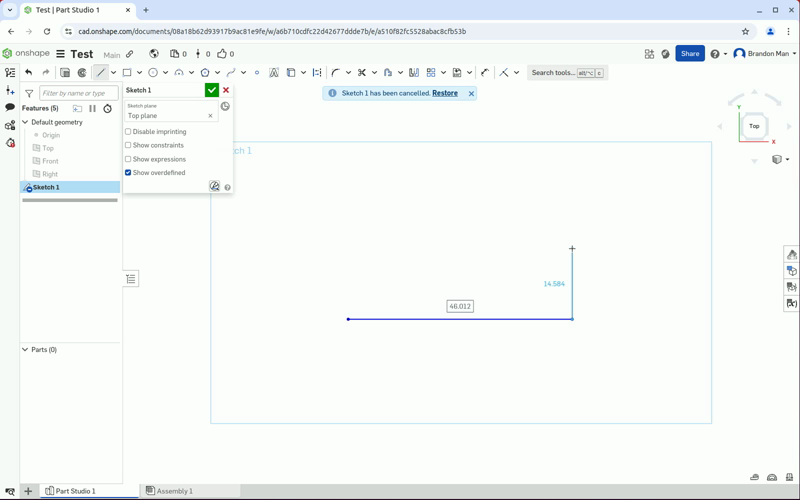
key_down(shift)
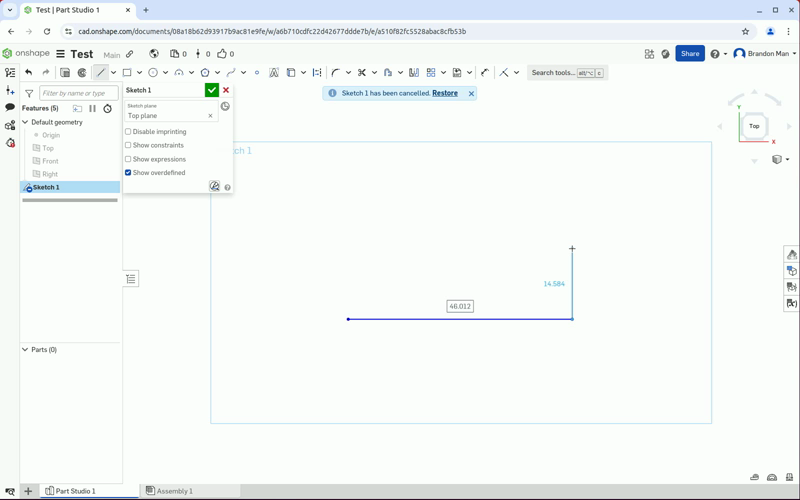
mouse_move(348, 248)
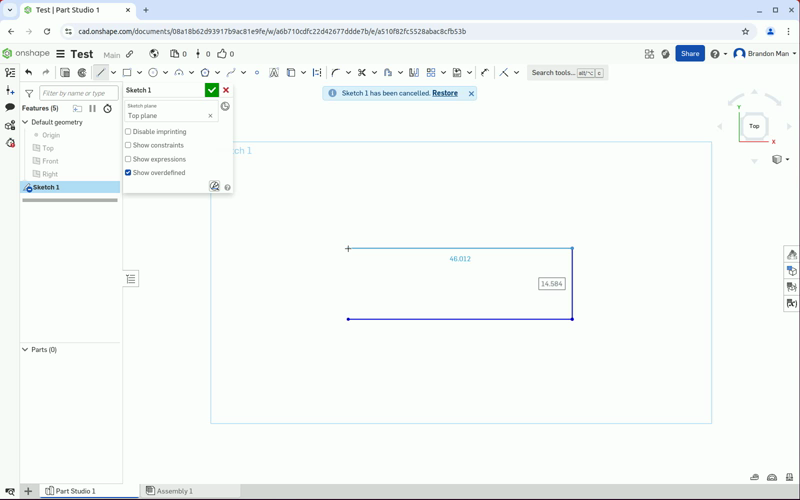
click(348, 248)
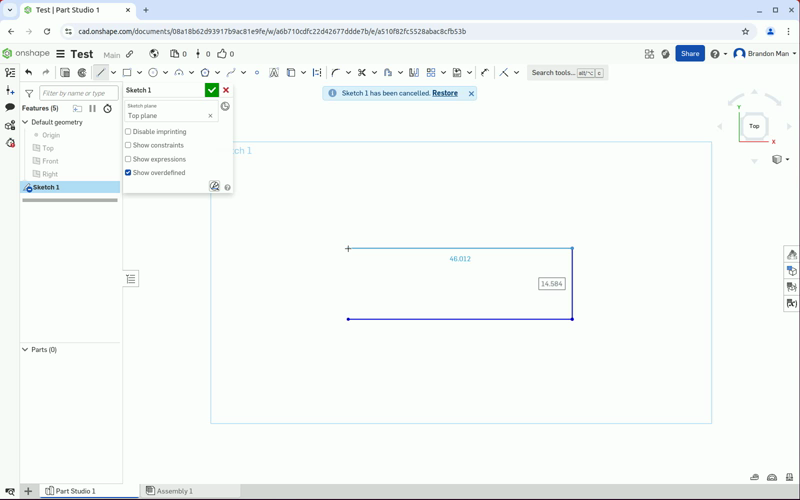
key_up(shift)
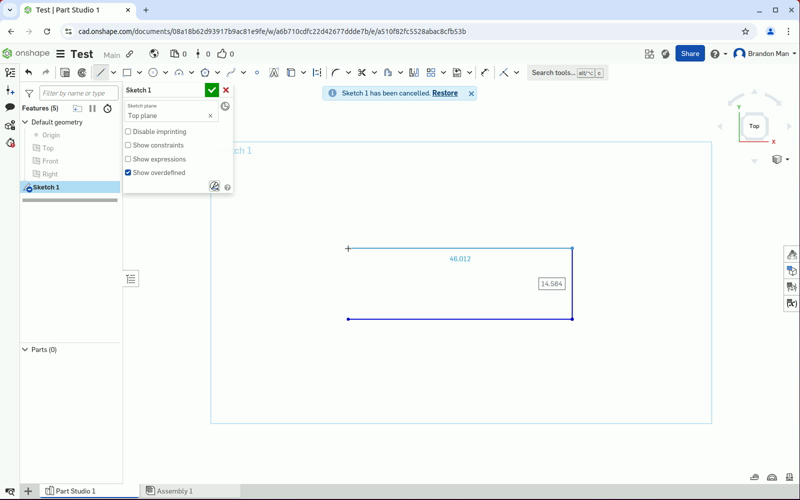
key_down(shift)
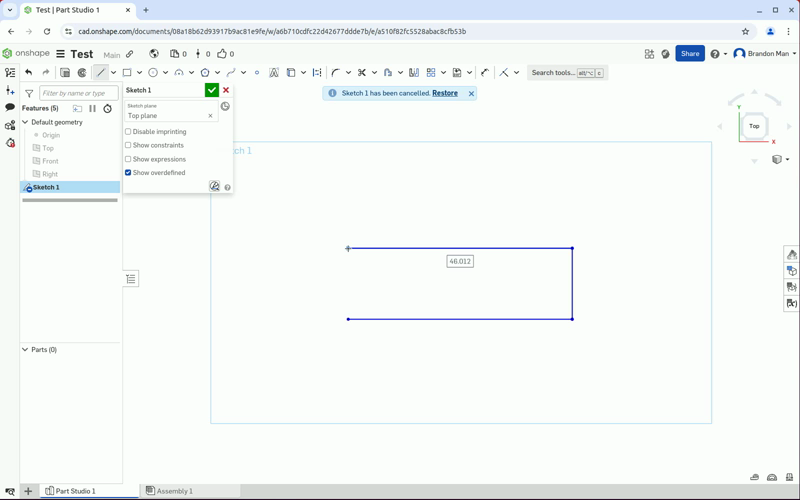
mouse_move(348, 319)
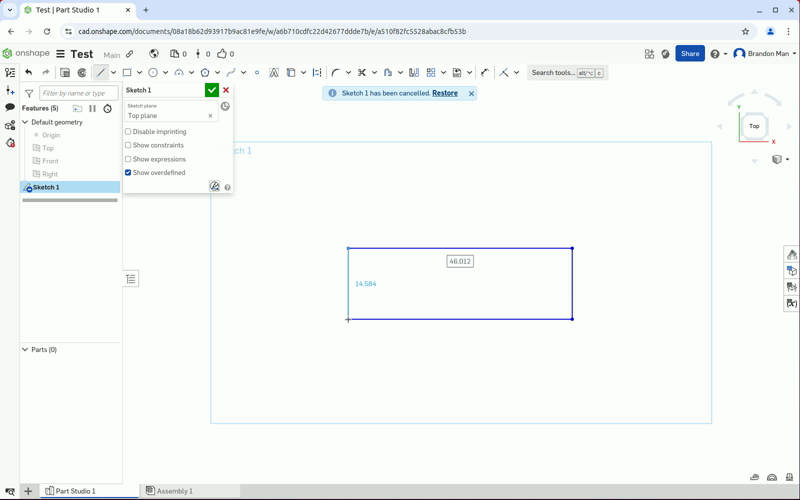
key_up(shift)
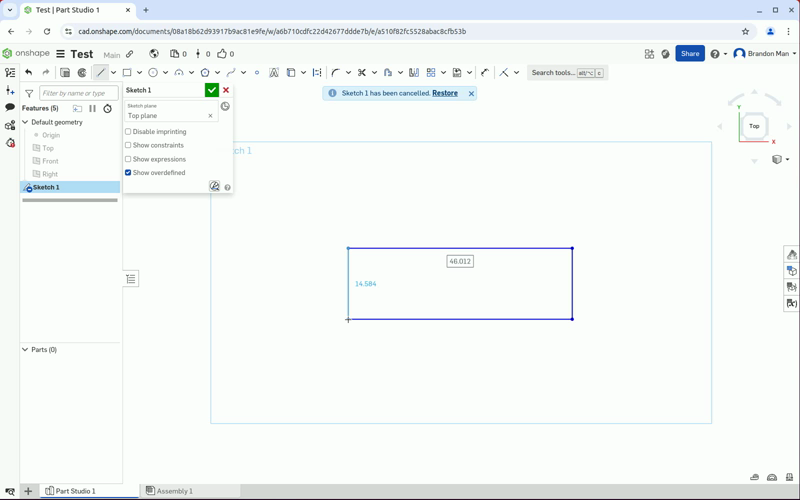
click(348, 319)
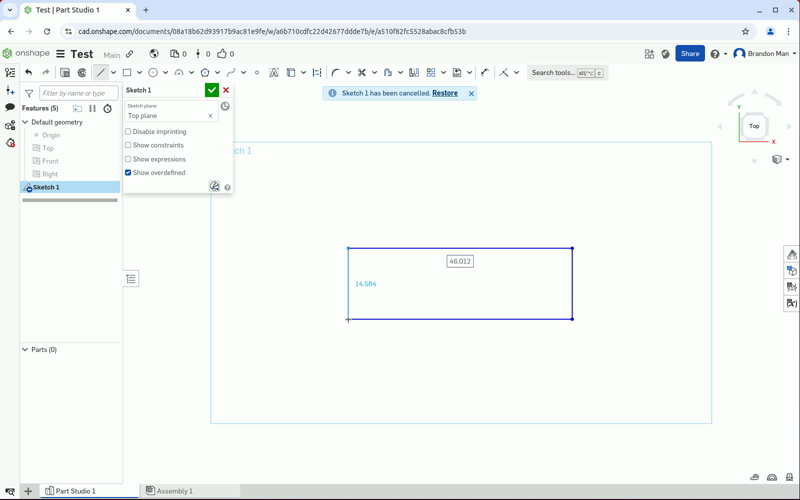
key(esc)
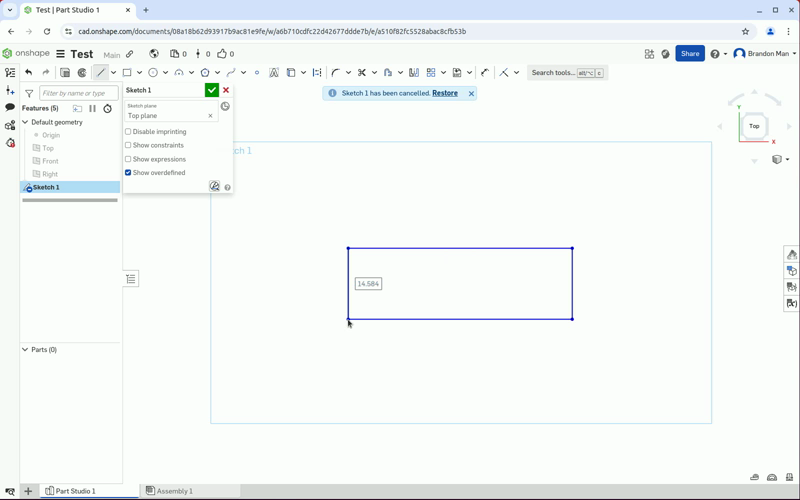
mouse_move(407, 282)
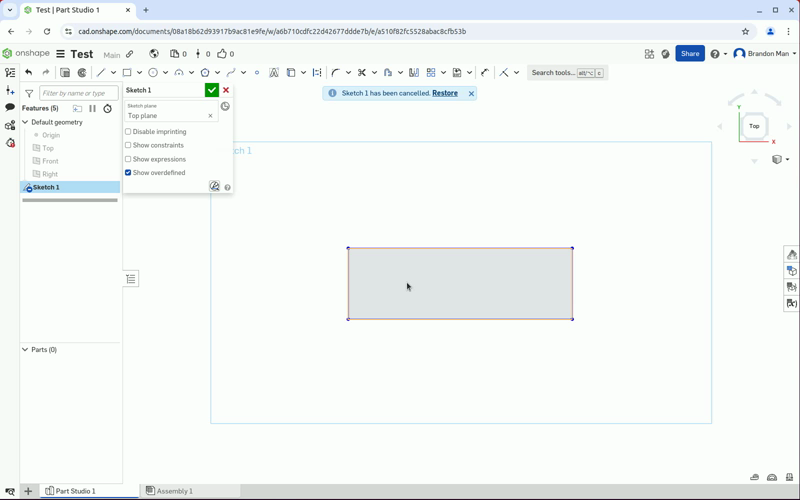
click(407, 282)
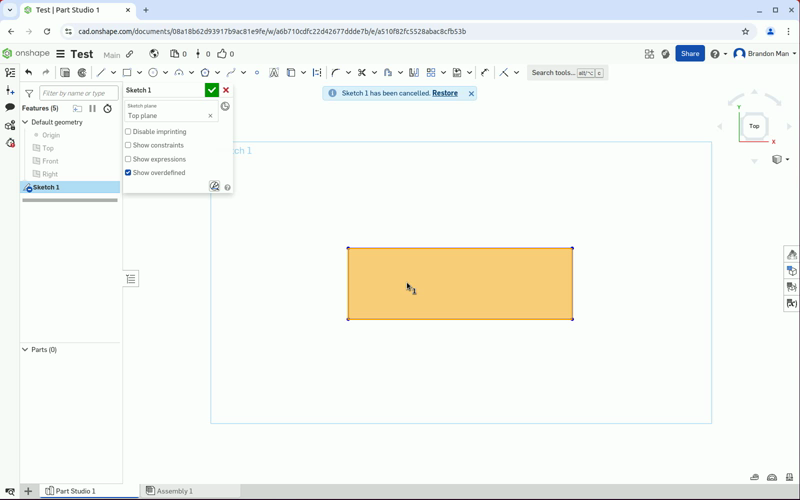
mouse_move(73, 352)
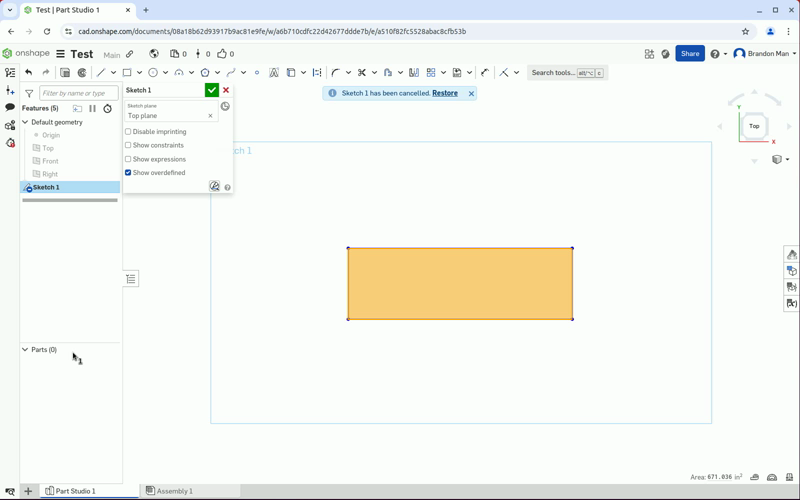
key(shift+y)
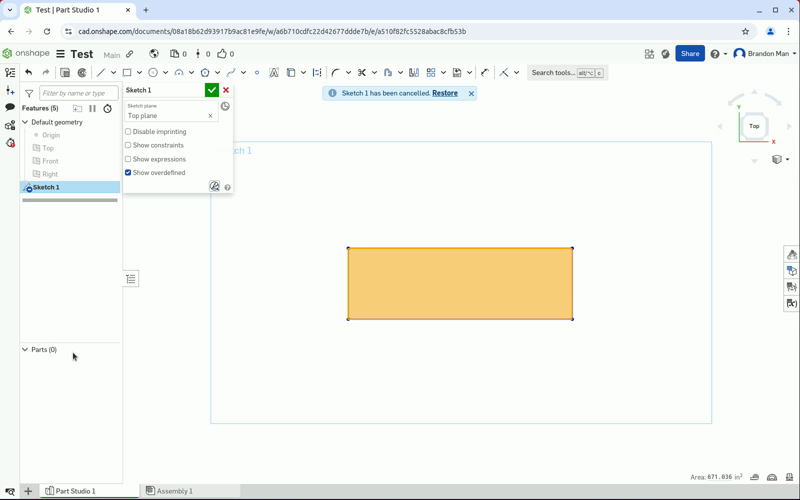
key(shift+e)
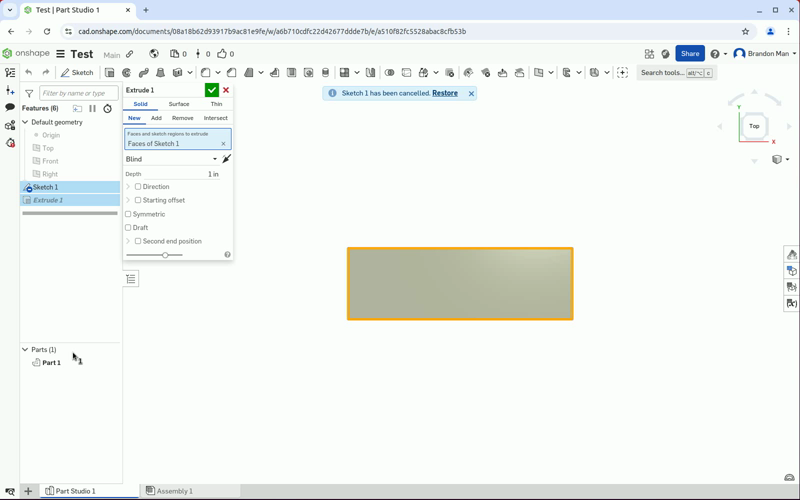
mouse_move(143, 106)
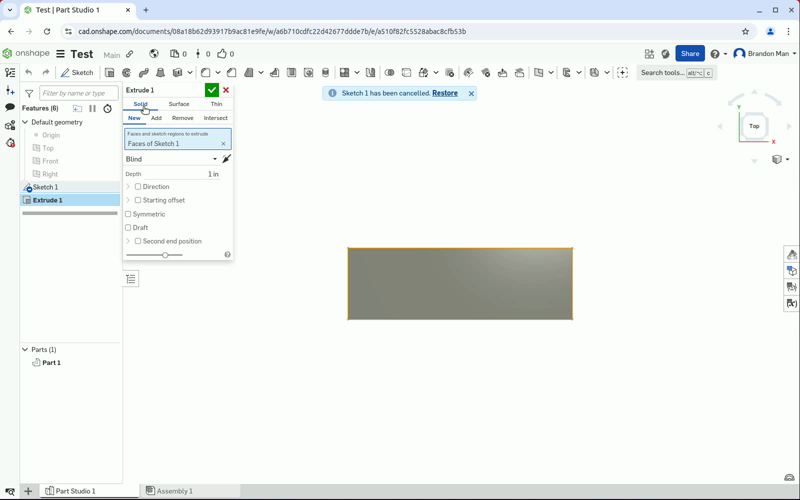
click(143, 106)
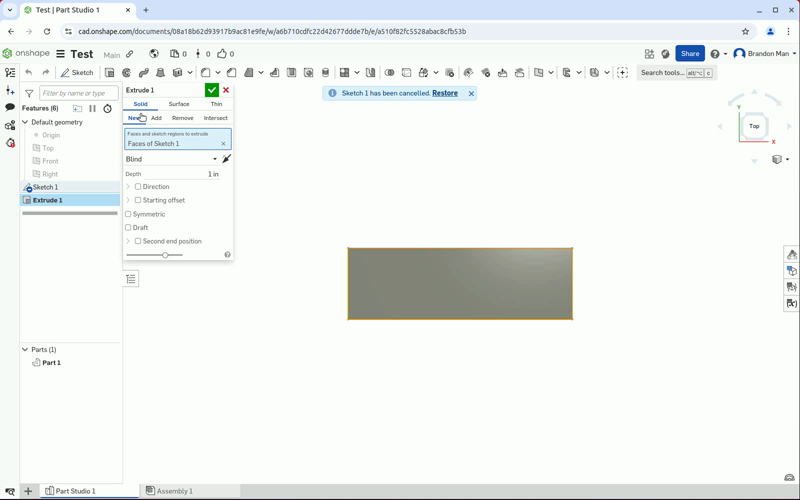
mouse_move(137, 120)
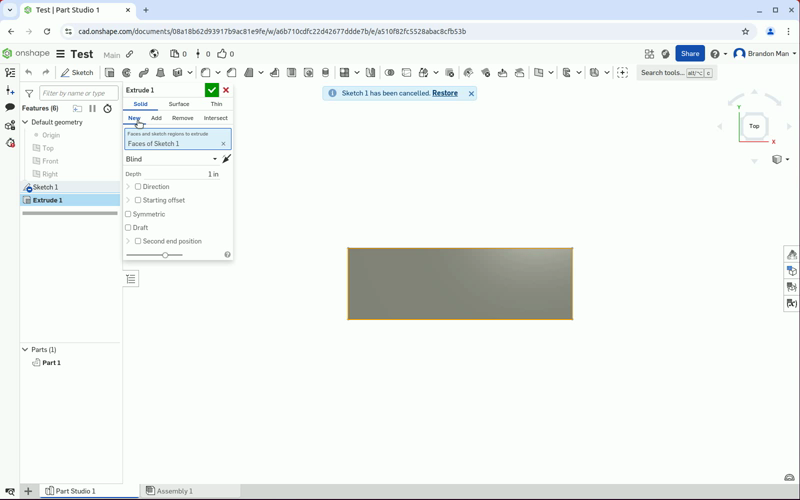
click(137, 120)
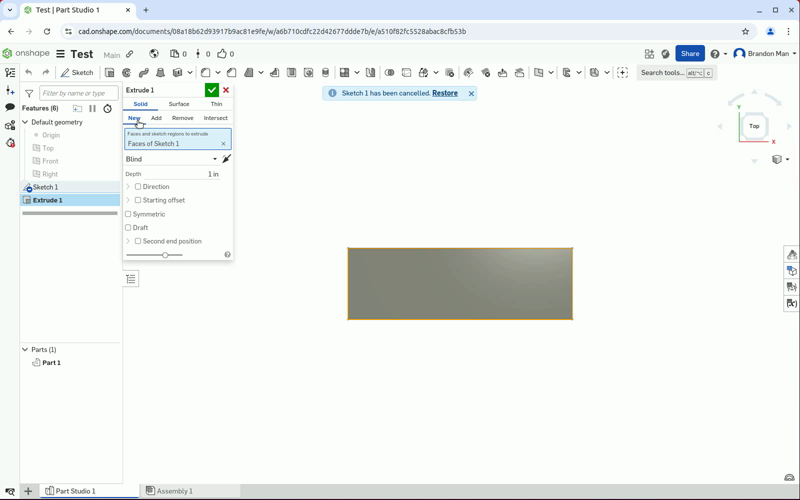
key(tab, 4)
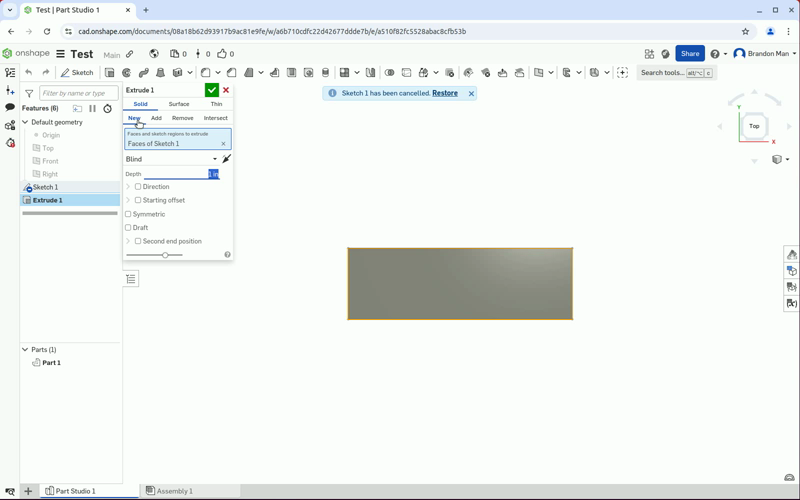
text(1.926)
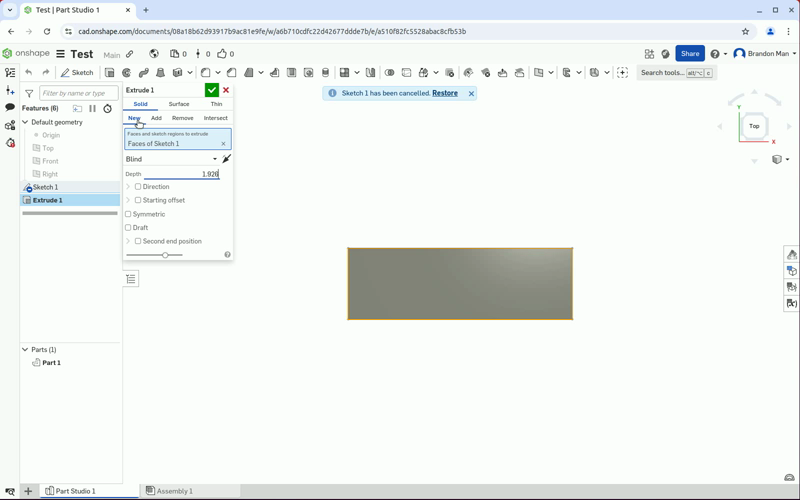
key(enter)
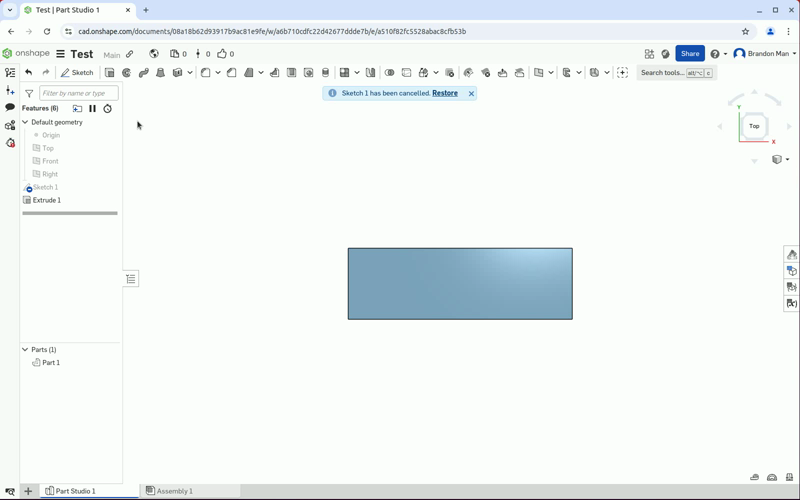
key(shift+h)
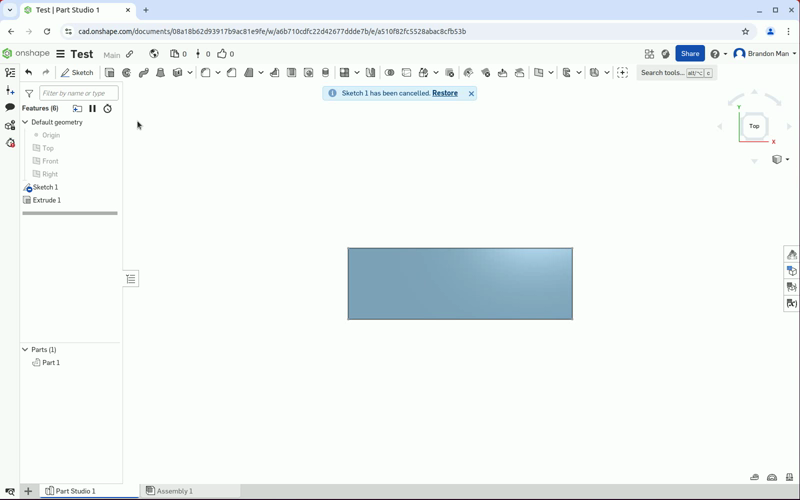
key(shift+h)
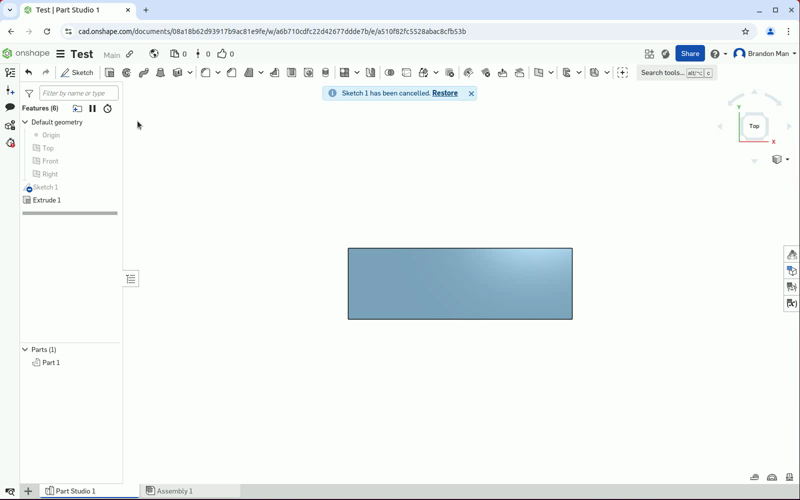
mouse_move(73, 189)
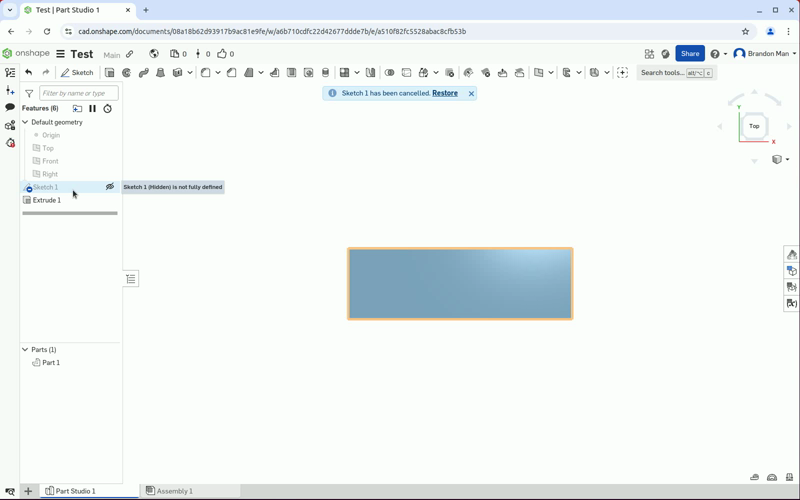
click(73, 189)
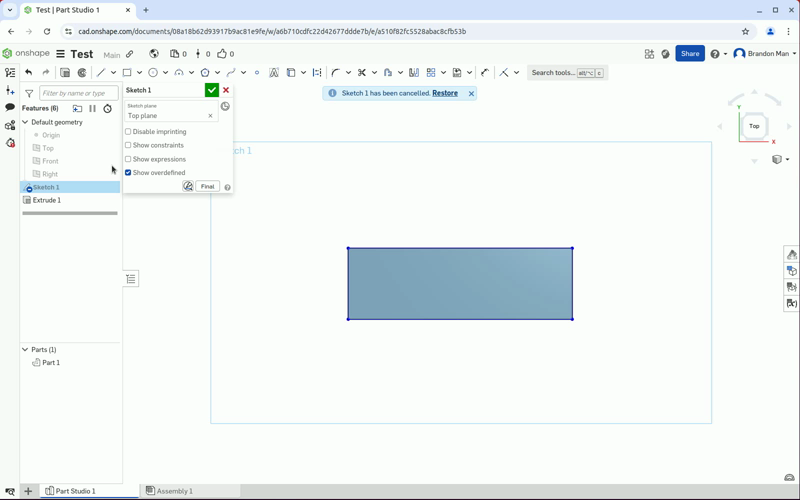
mouse_move(229, 92)
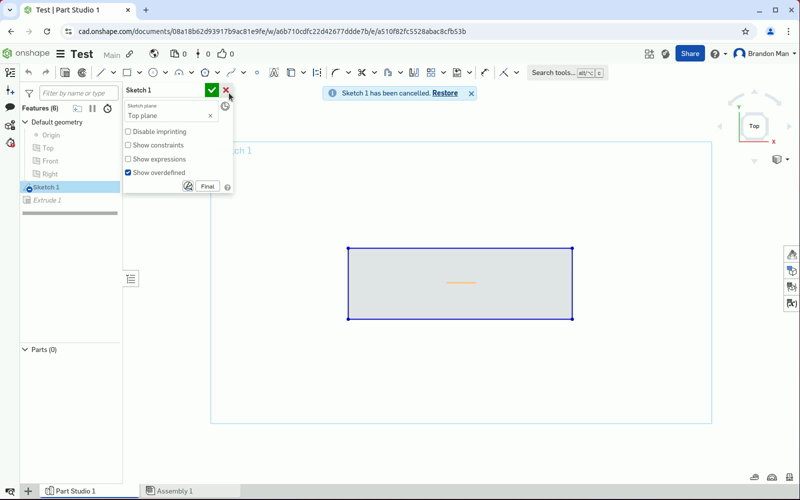
click(229, 92)
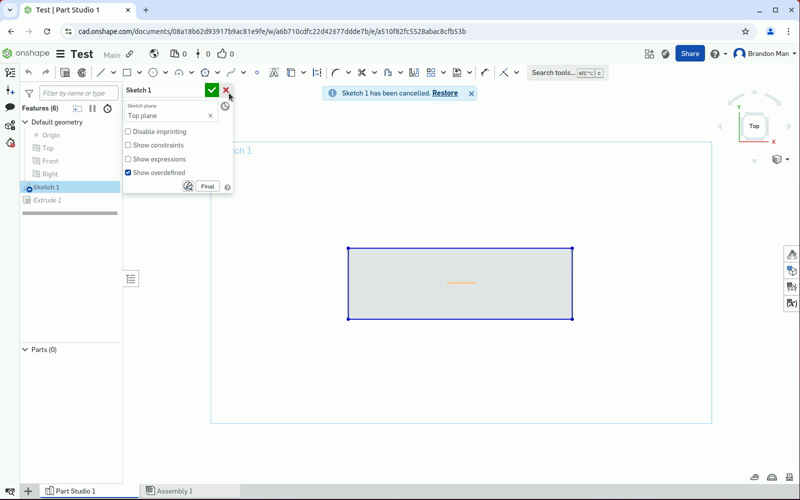
key(shift+s)
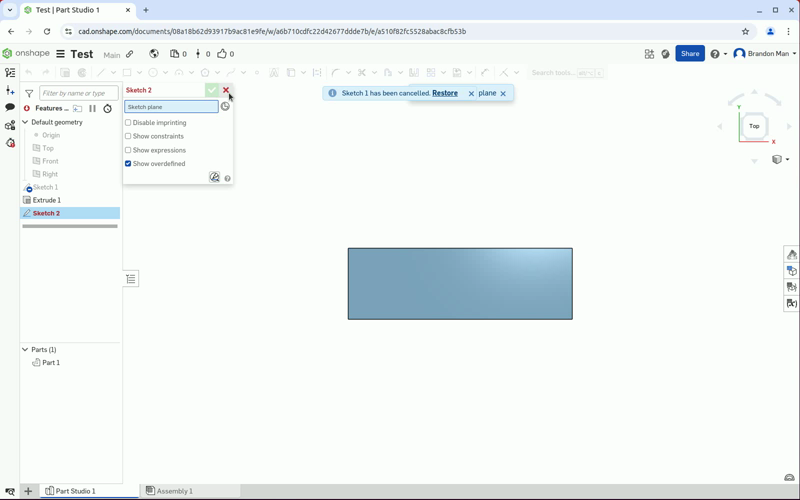
mouse_move(73, 150)
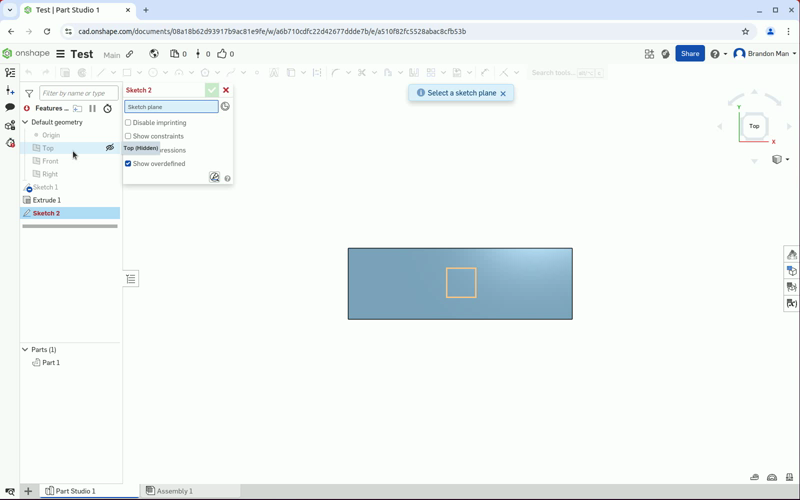
click(73, 150)
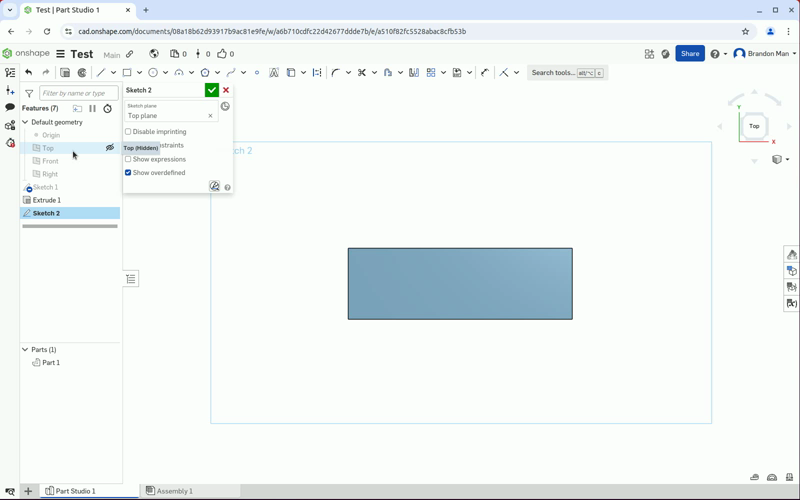
mouse_move(73, 352)
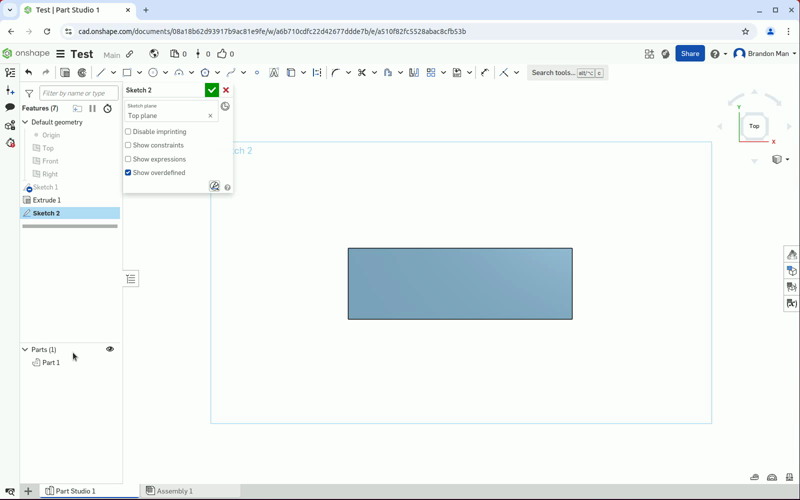
key(y)
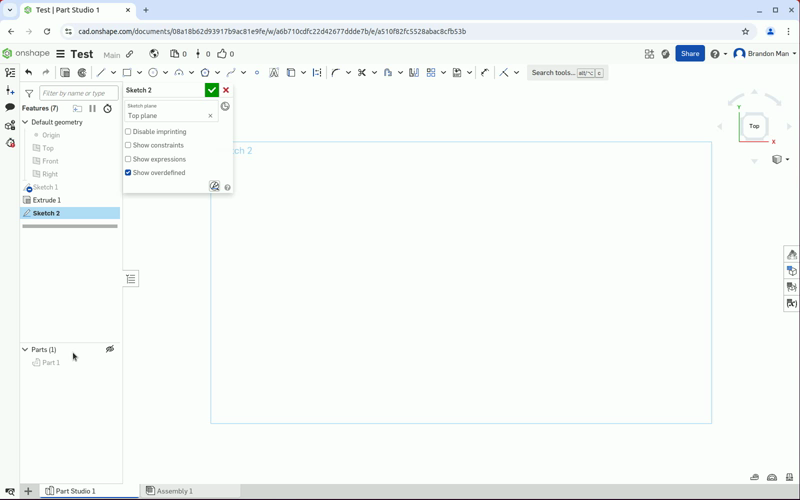
key(l)
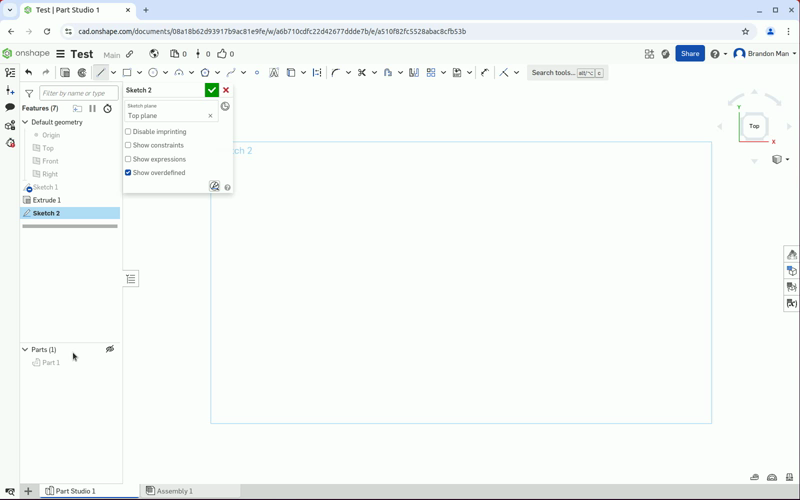
key_down(shift)
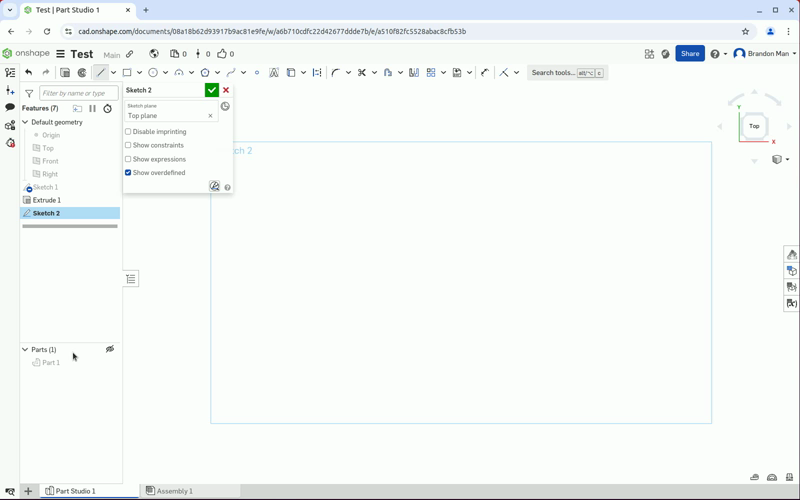
mouse_move(348, 246)
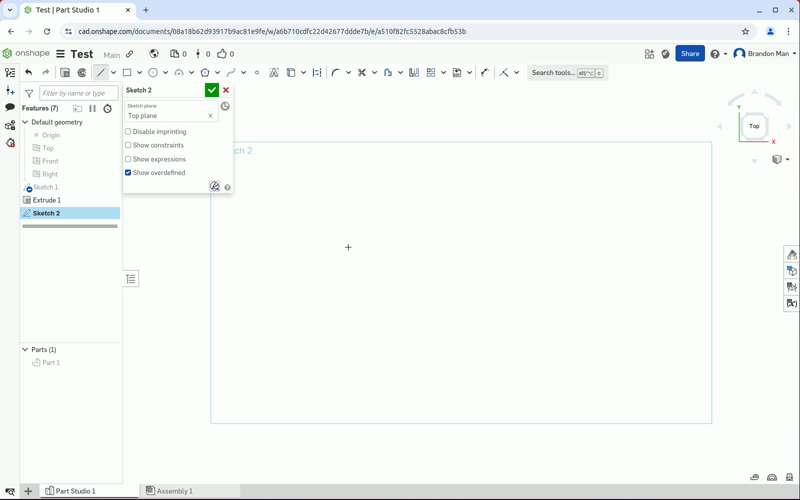
click(348, 246)
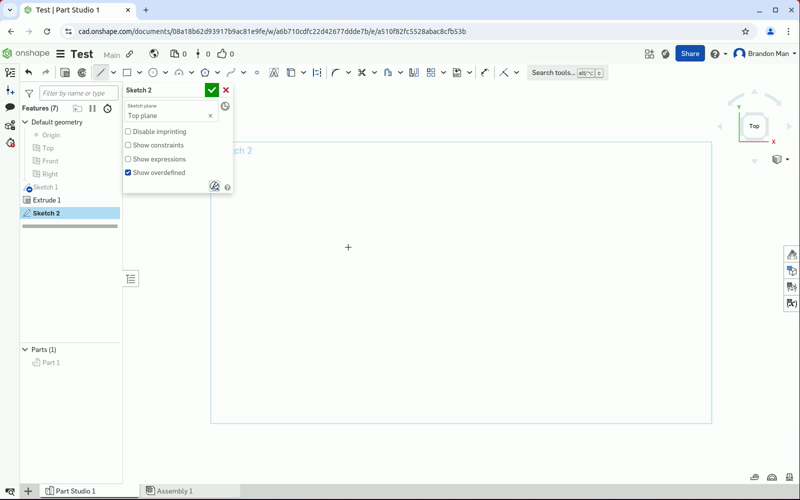
key_up(shift)
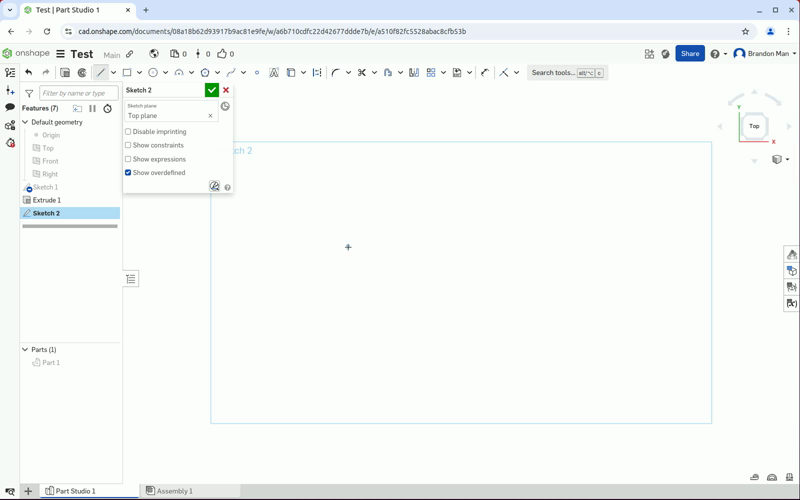
key_down(shift)
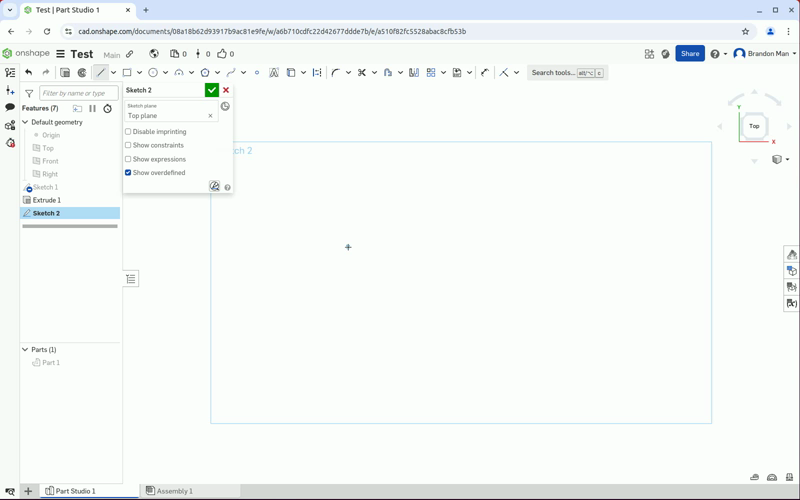
mouse_move(572, 246)
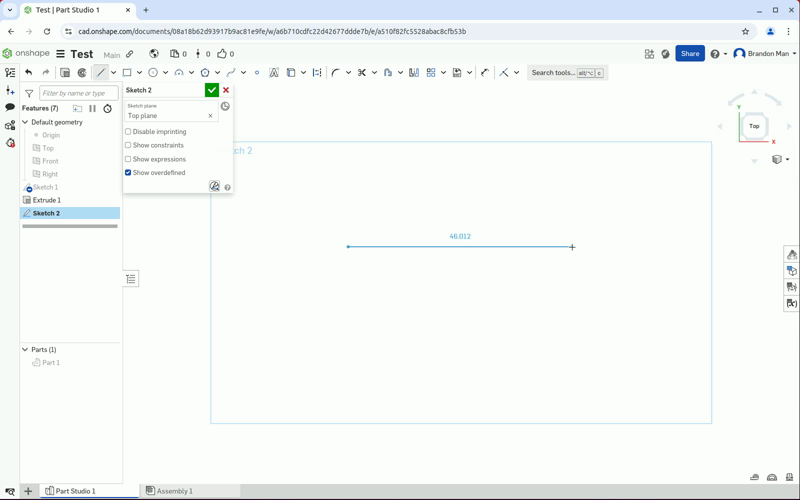
click(572, 246)
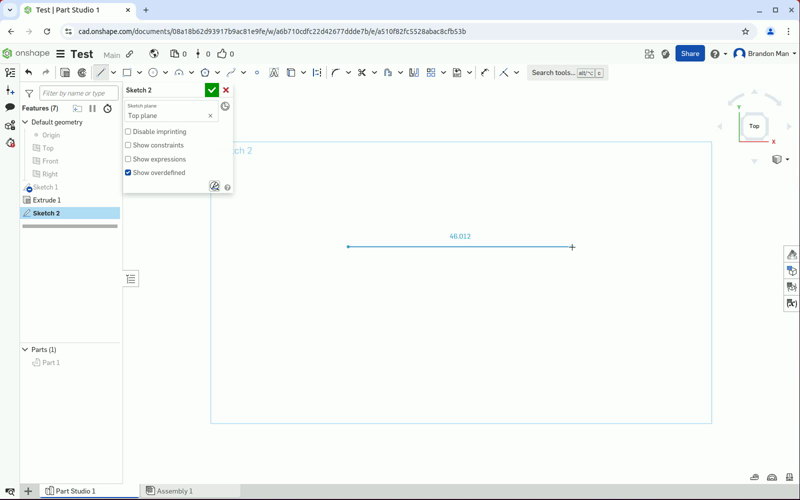
key_up(shift)
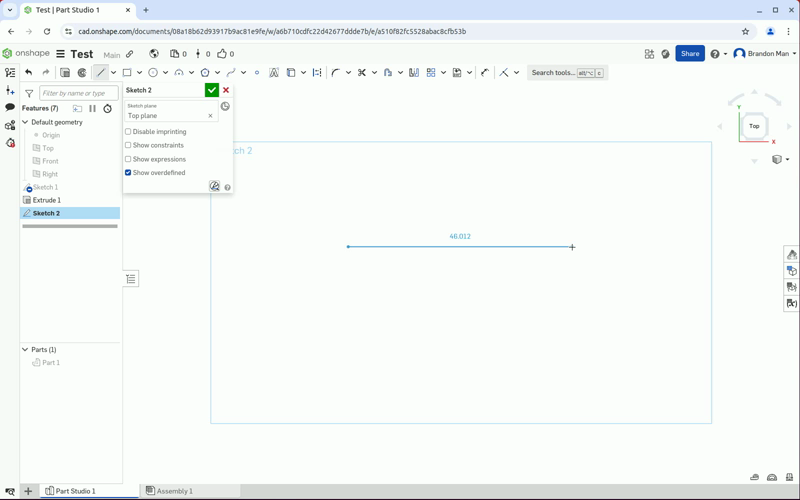
key_down(shift)
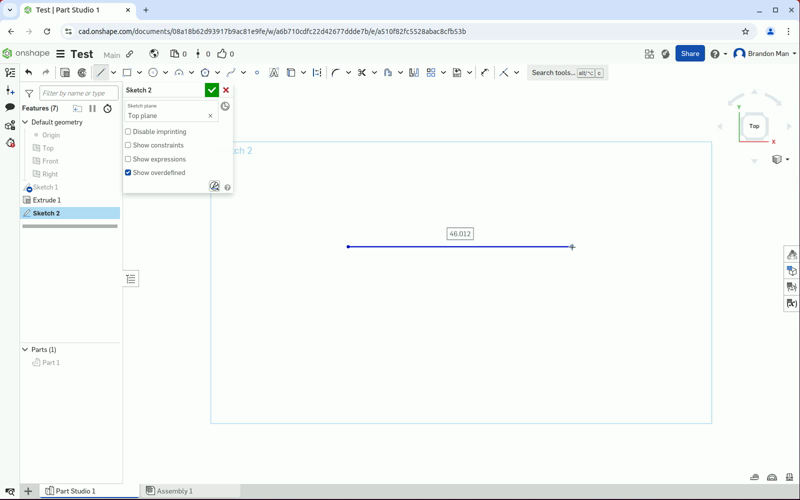
mouse_move(589, 246)
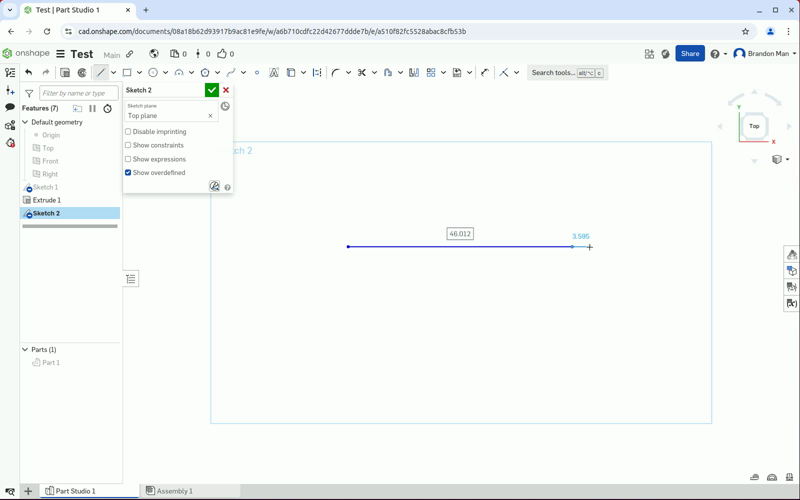
mouse_move(572, 237)
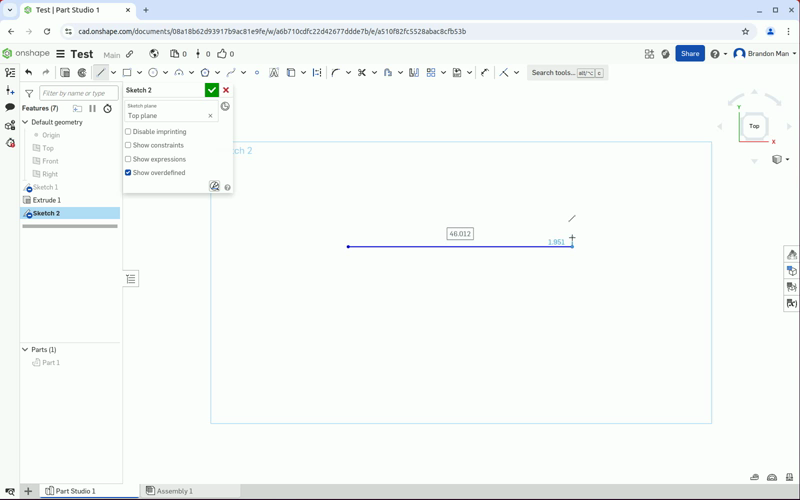
click(572, 237)
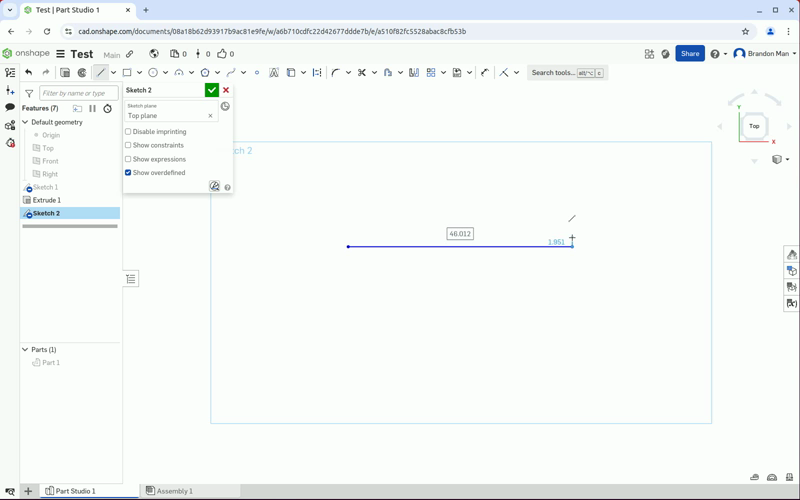
key_up(shift)
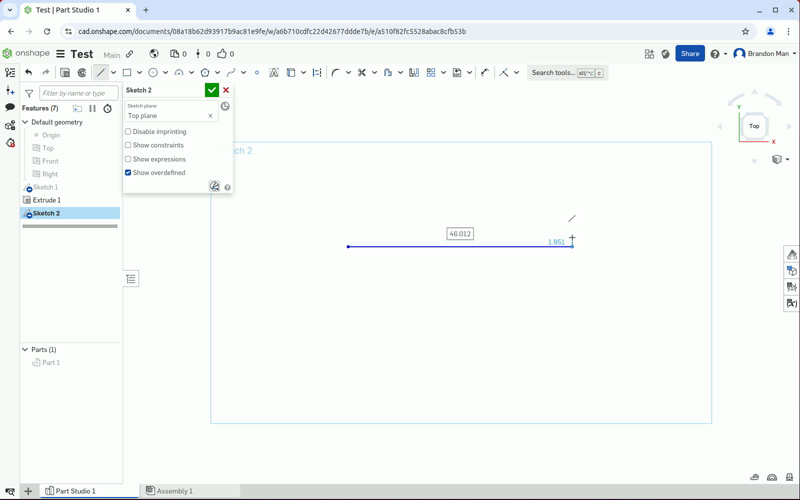
key_down(shift)
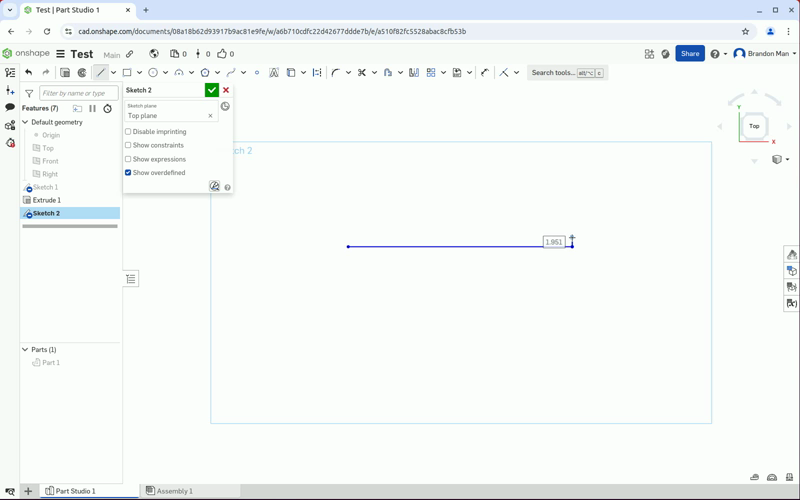
mouse_move(348, 237)
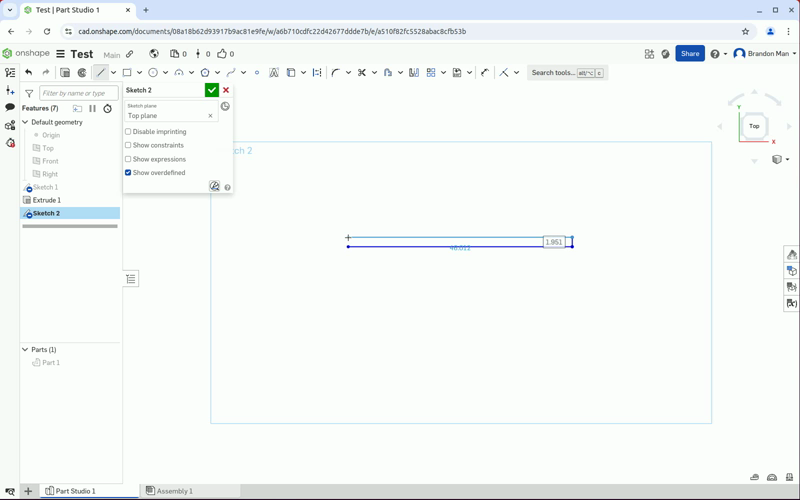
click(348, 237)
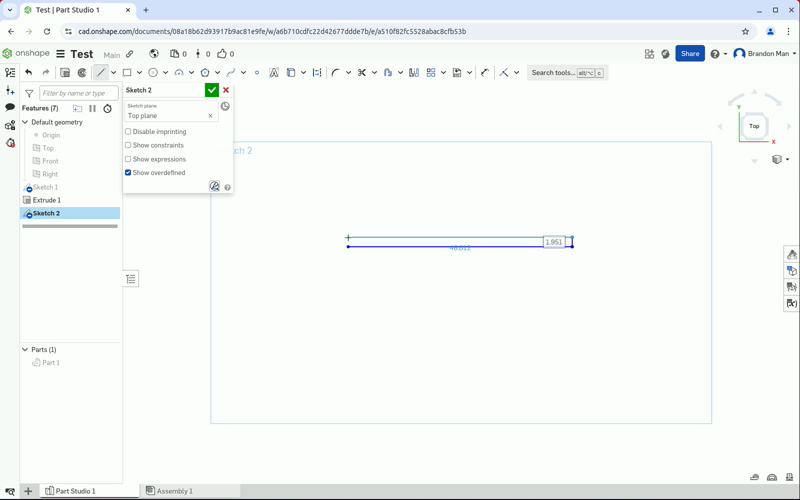
key_up(shift)
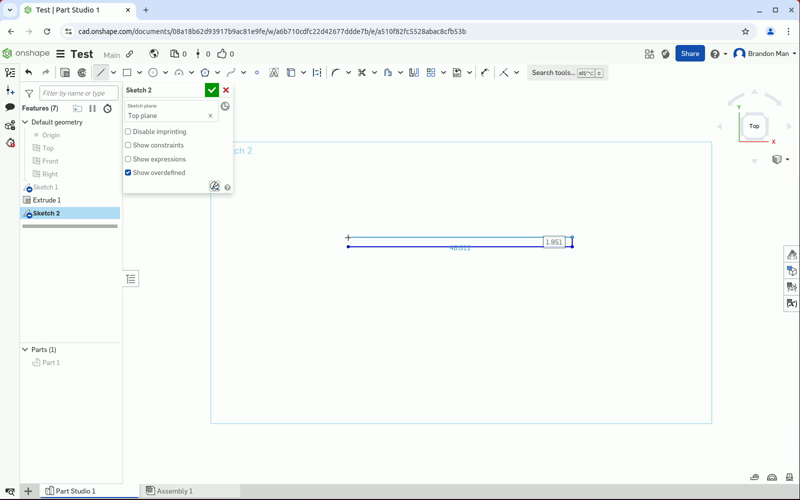
mouse_move(378, 237)
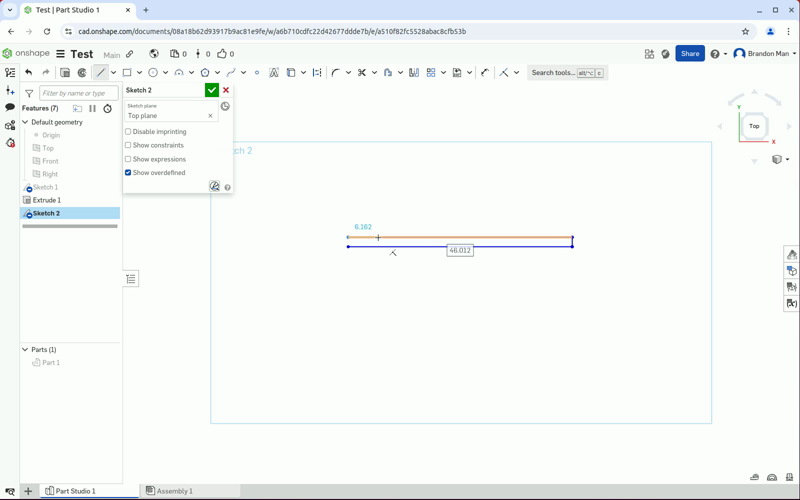
key_down(shift)
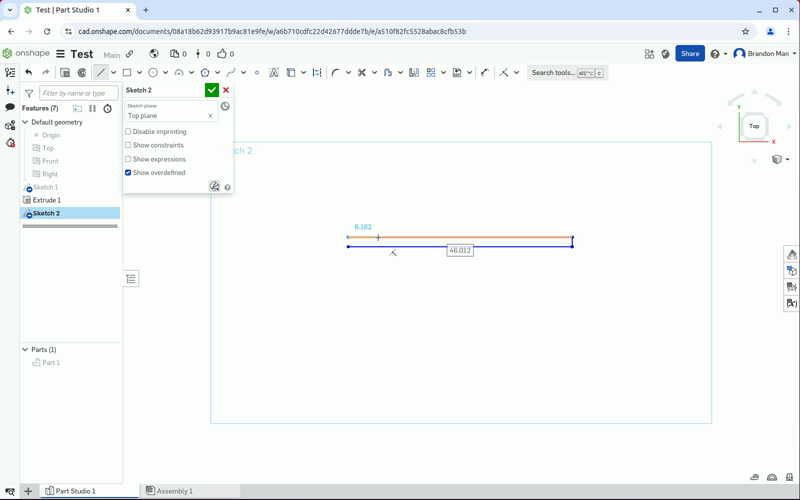
mouse_move(348, 246)
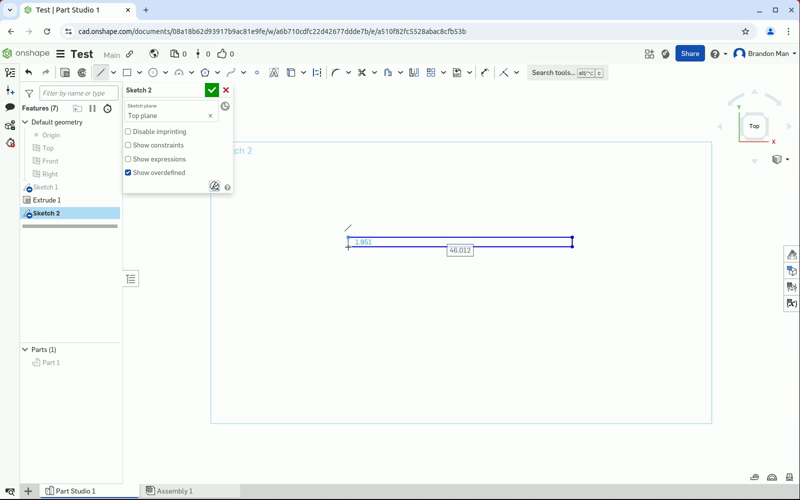
key_up(shift)
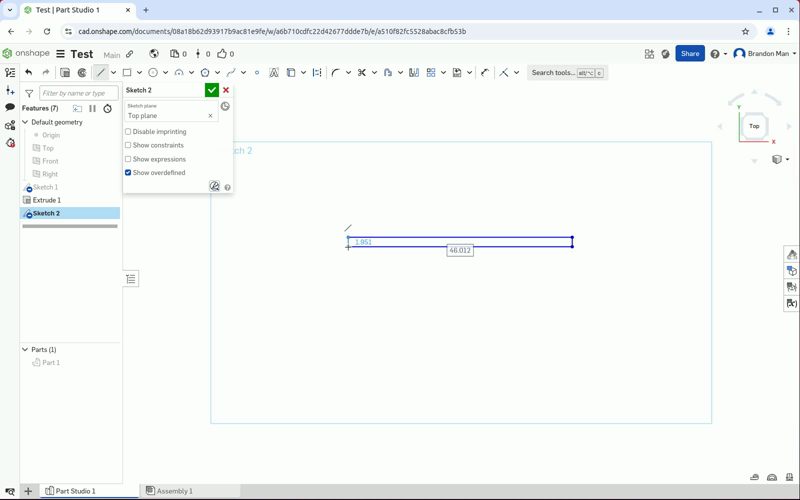
click(348, 246)
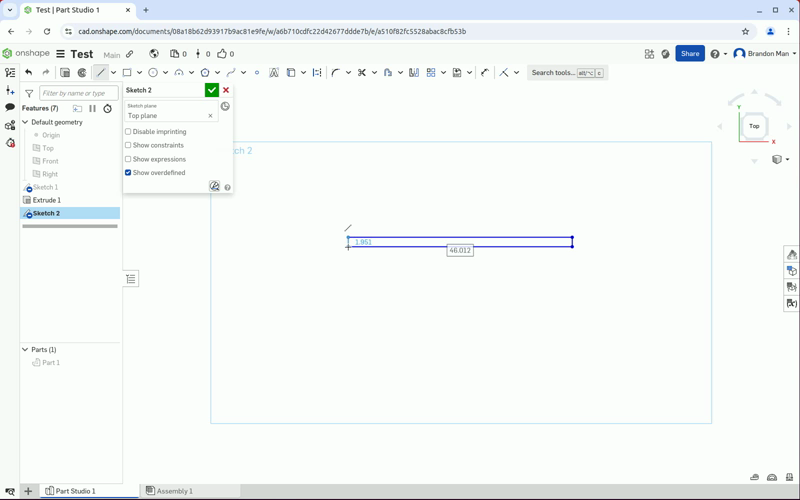
key(esc)
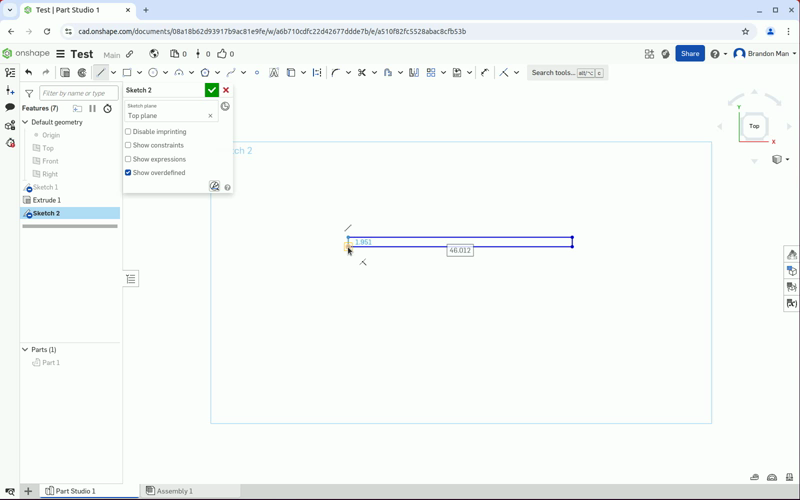
mouse_move(365, 241)
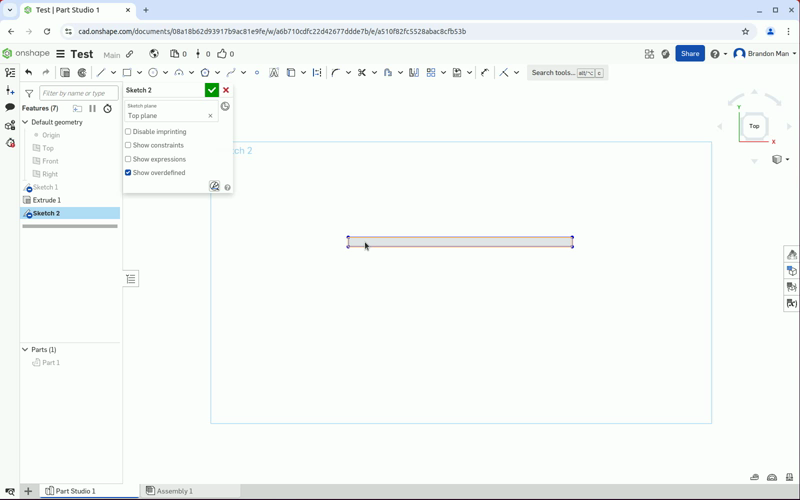
click(365, 241)
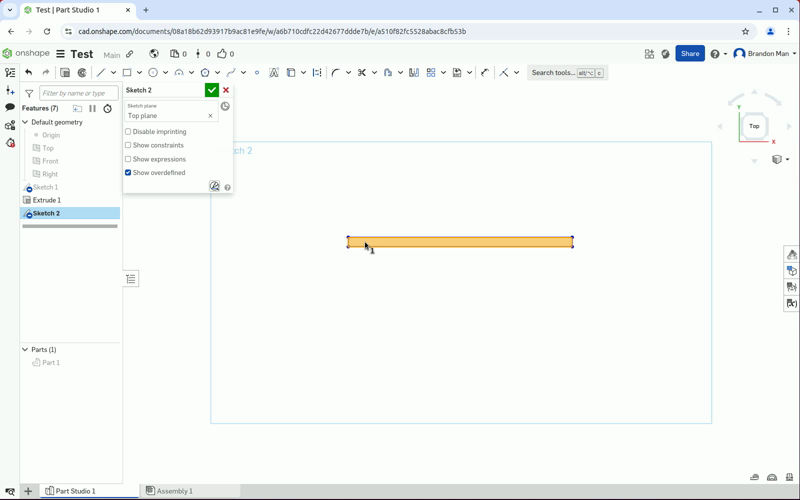
mouse_move(73, 352)
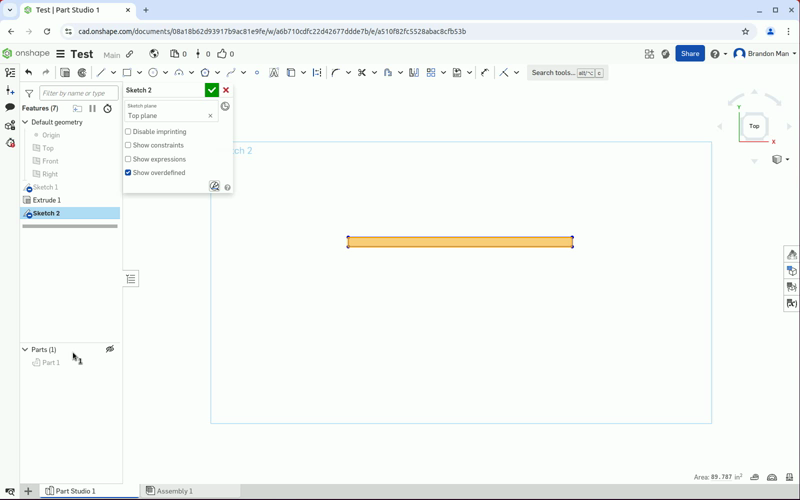
key(shift+y)
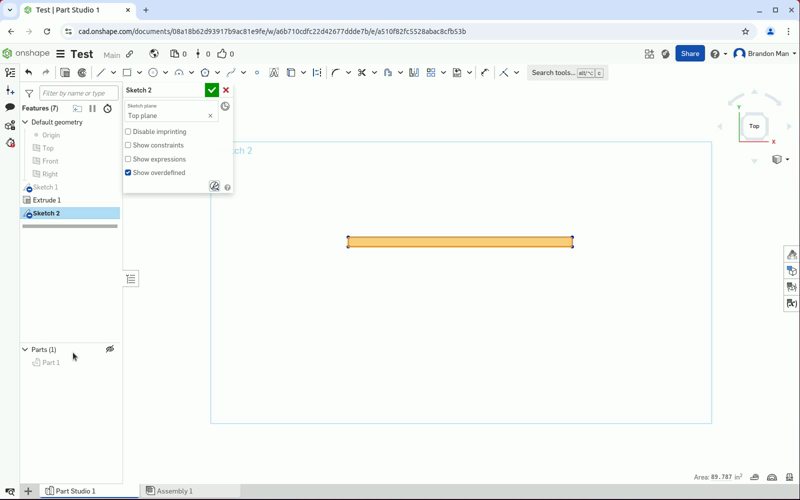
key(shift+e)
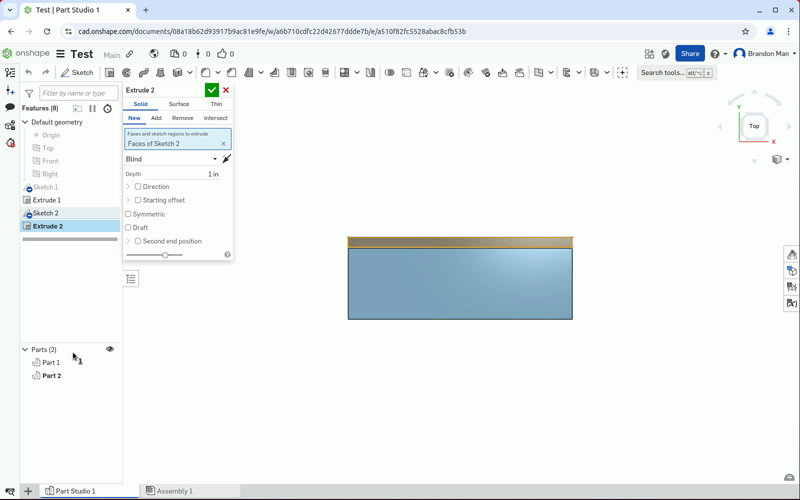
mouse_move(143, 106)
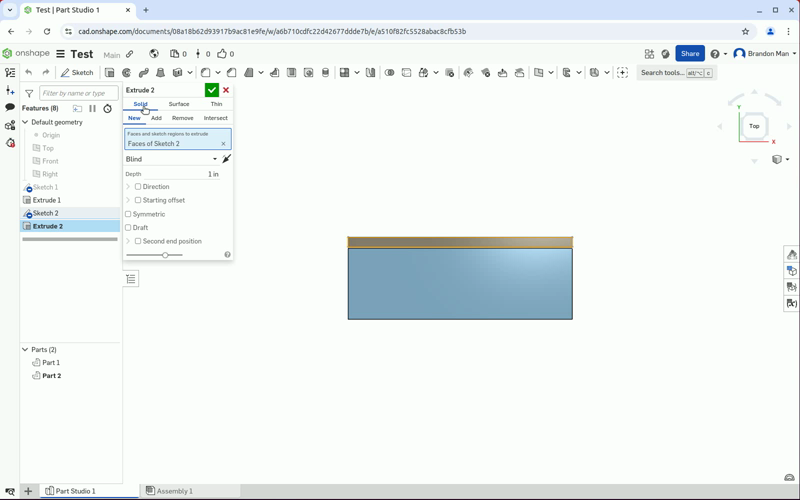
click(143, 106)
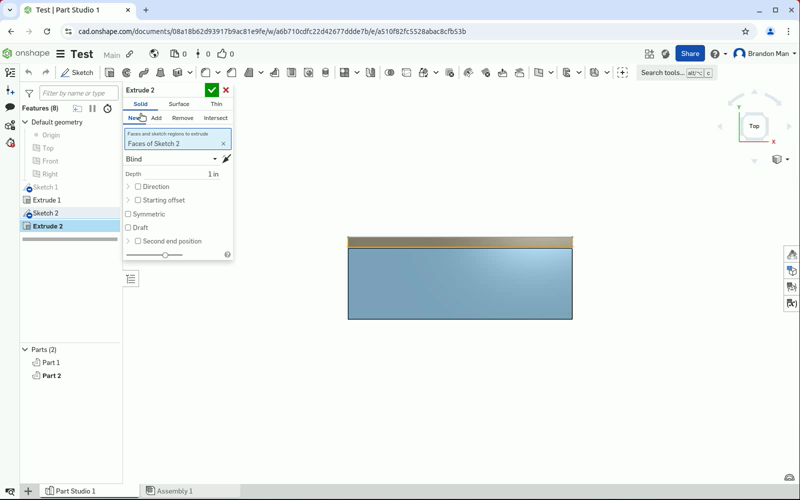
mouse_move(137, 120)
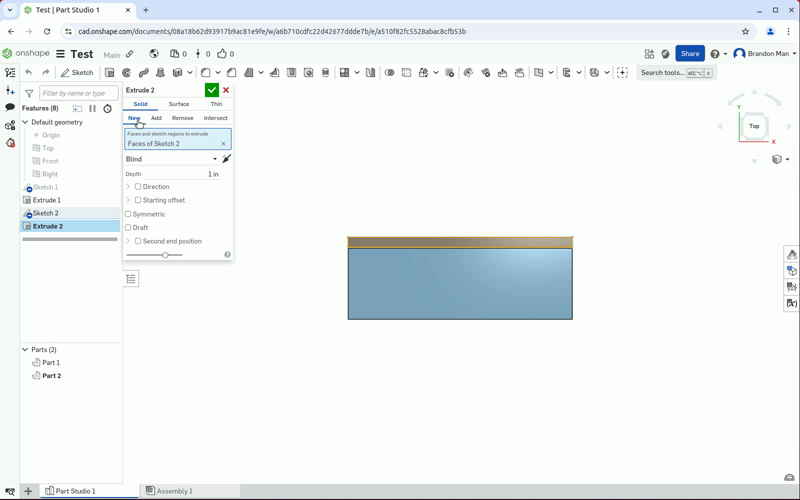
click(137, 120)
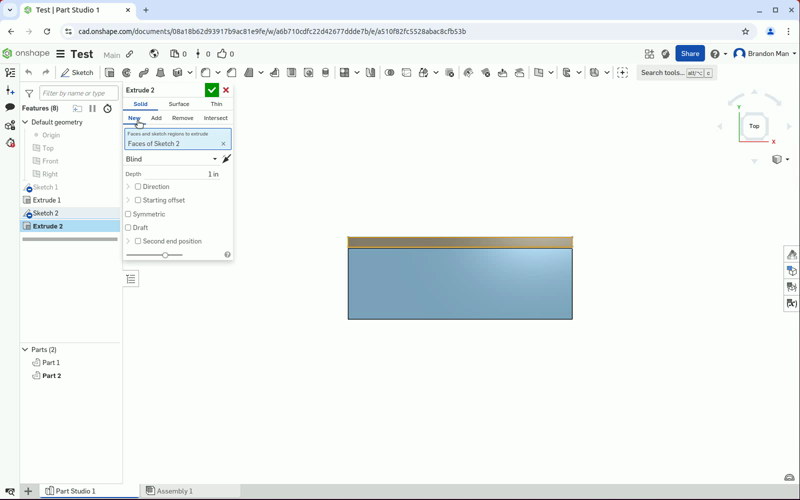
key(tab, 4)
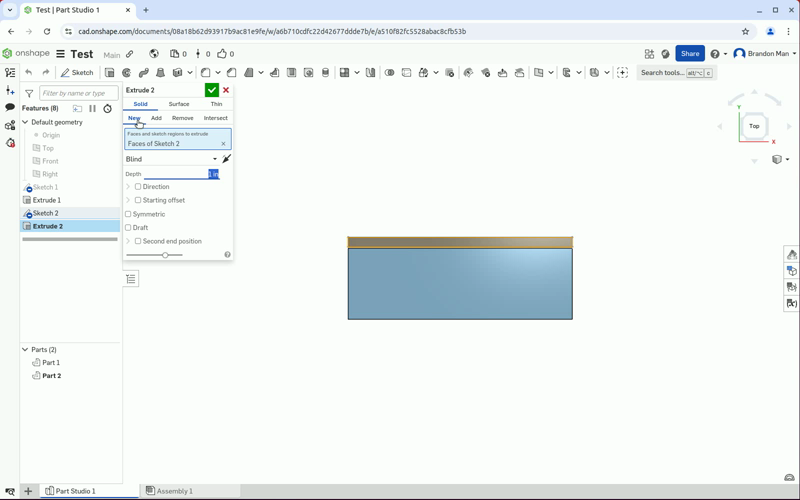
text(7.462)
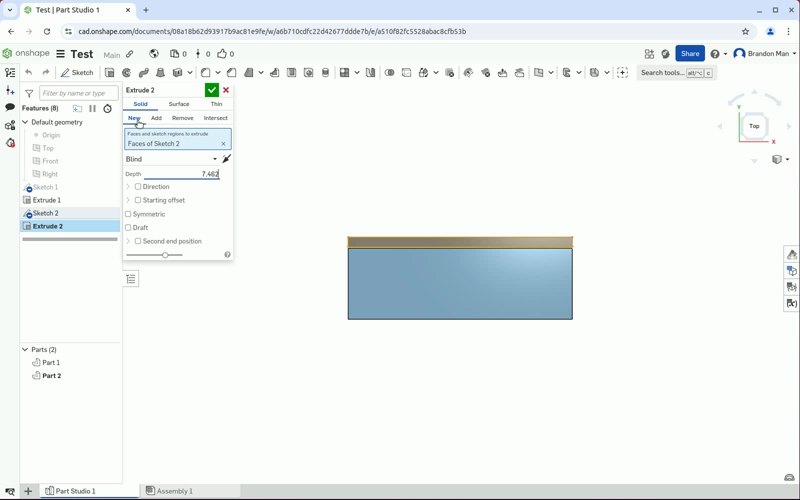
key(enter)
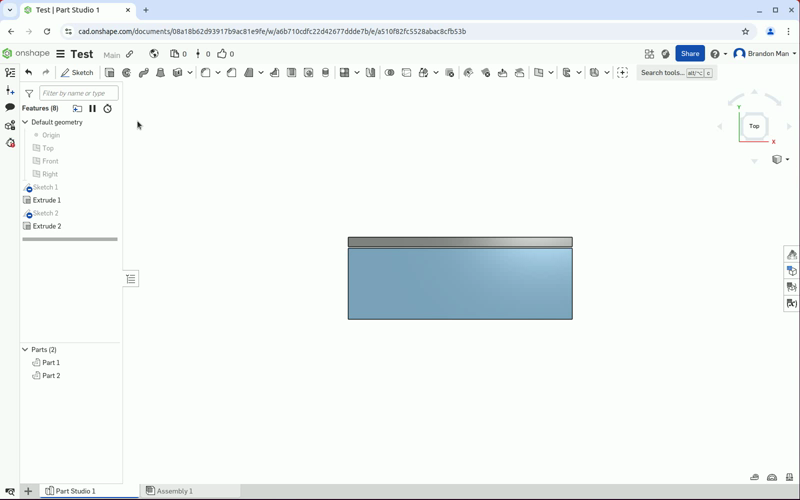
key(shift+h)
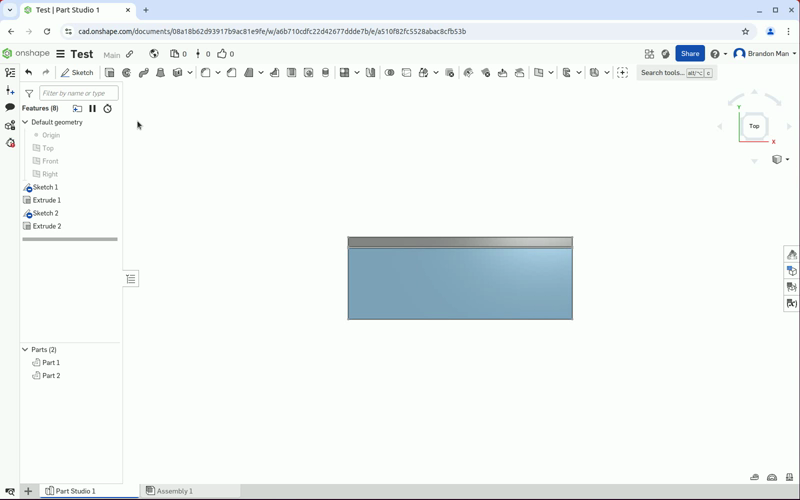
key(shift+h)
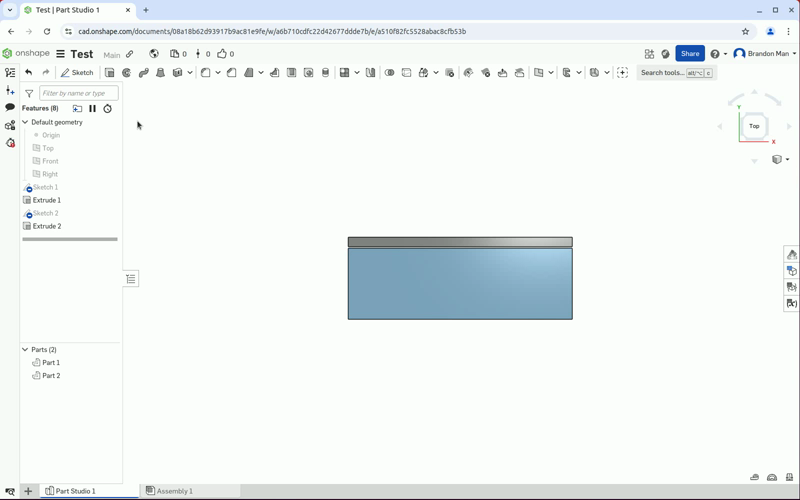
mouse_move(73, 189)
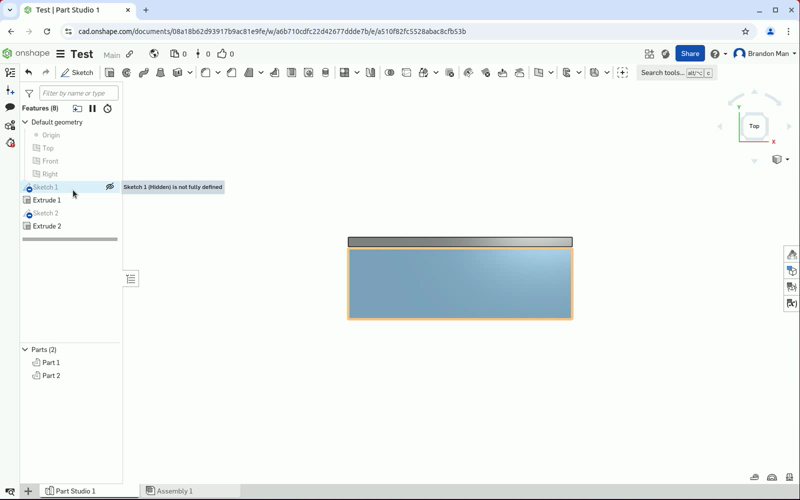
click(73, 189)
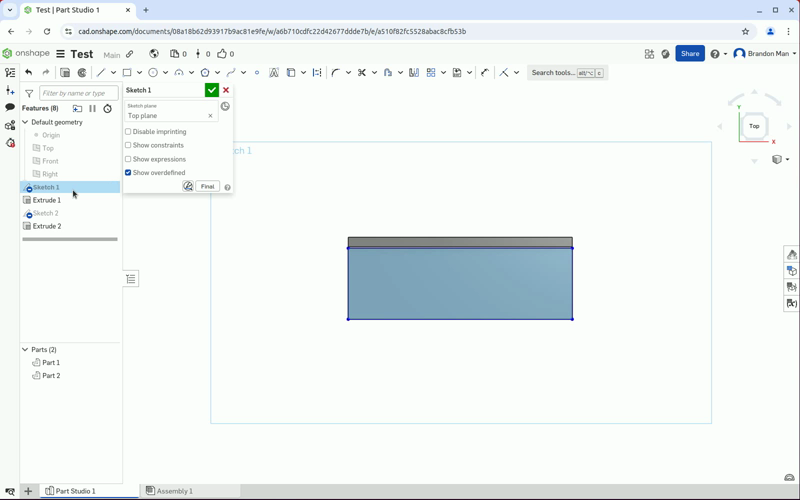
mouse_move(229, 92)
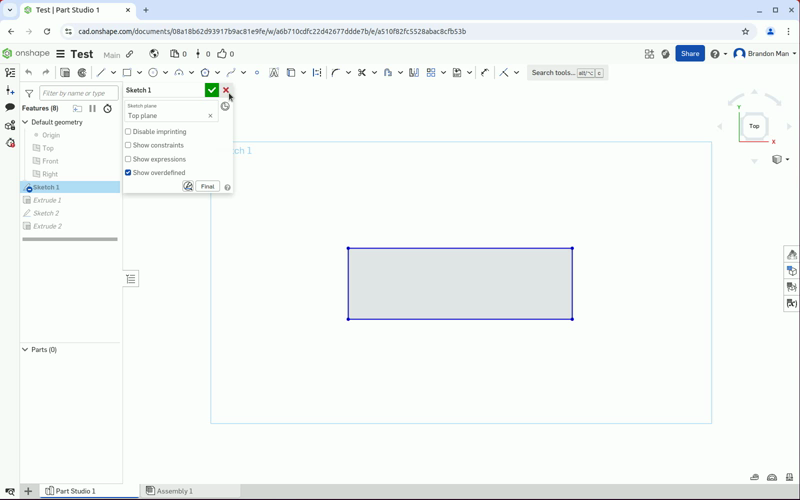
click(229, 92)
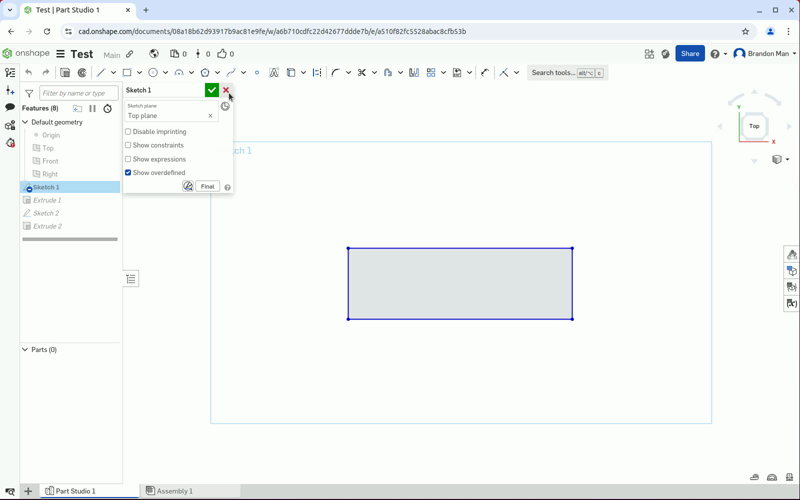
key(shift+s)
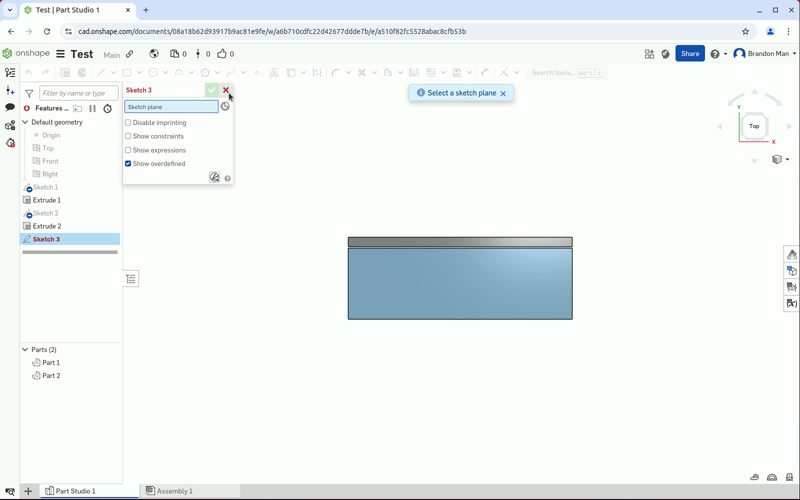
mouse_move(73, 150)
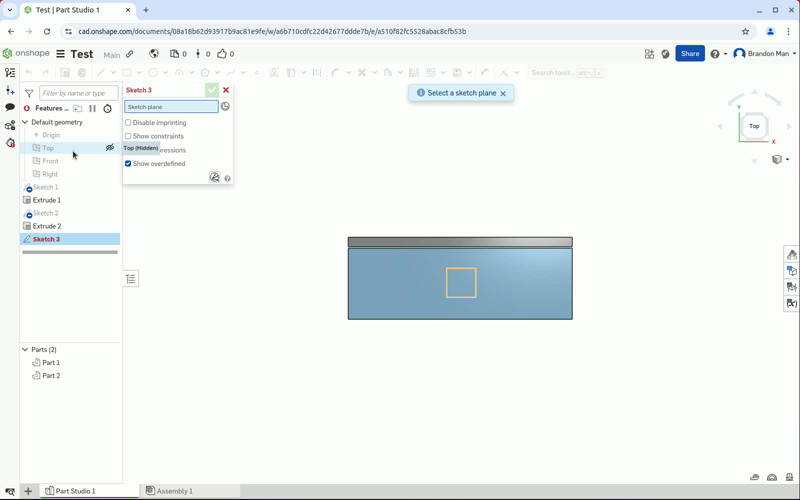
click(73, 150)
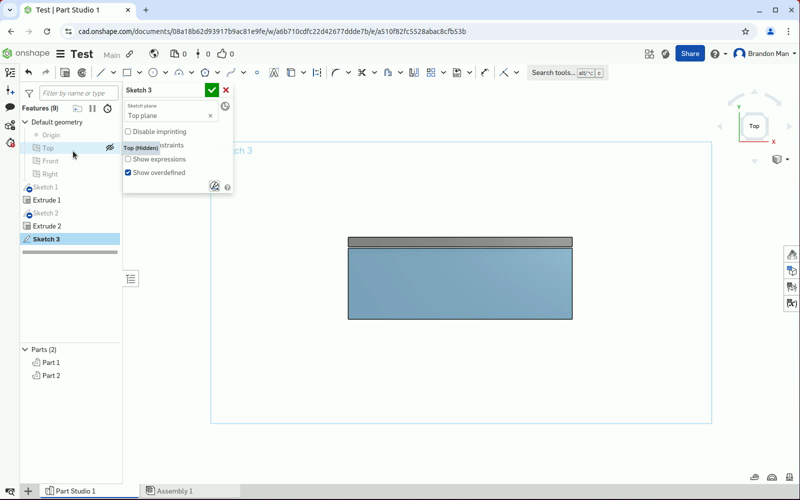
mouse_move(73, 352)
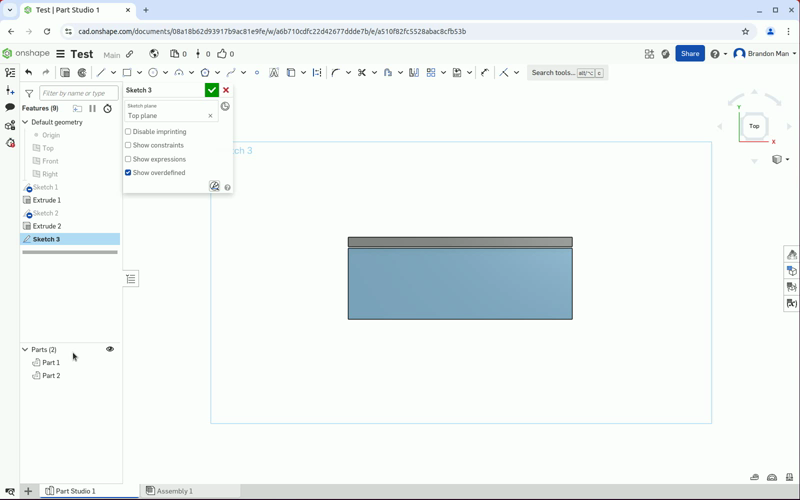
key(y)
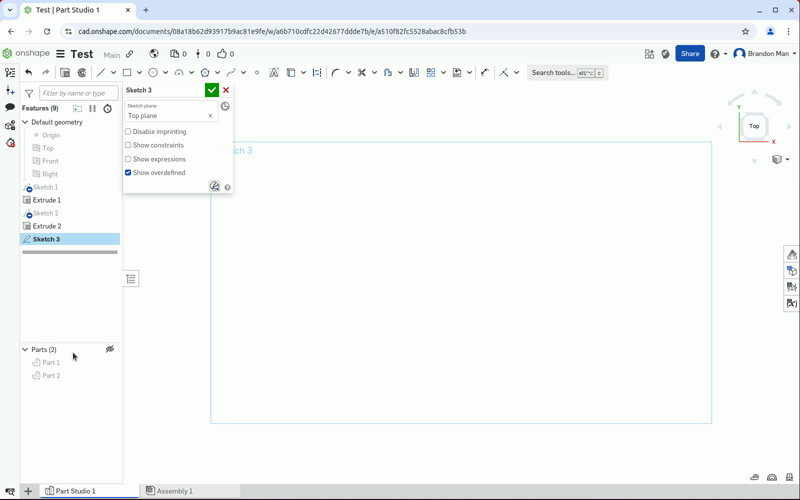
key(l)
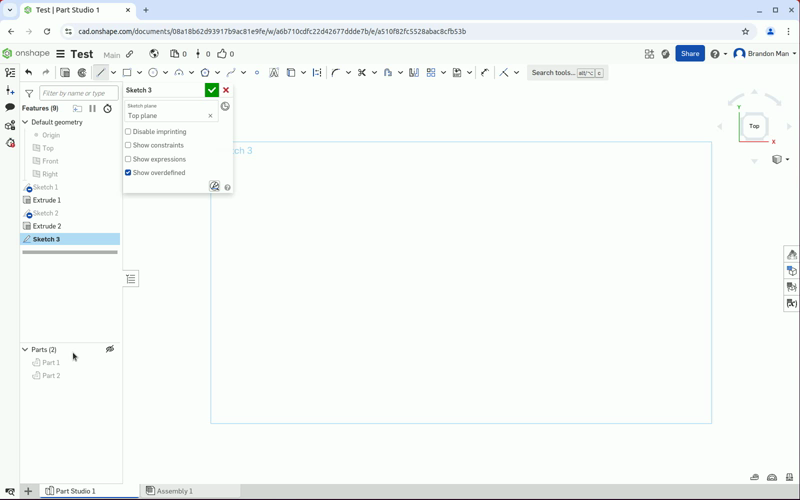
key_down(shift)
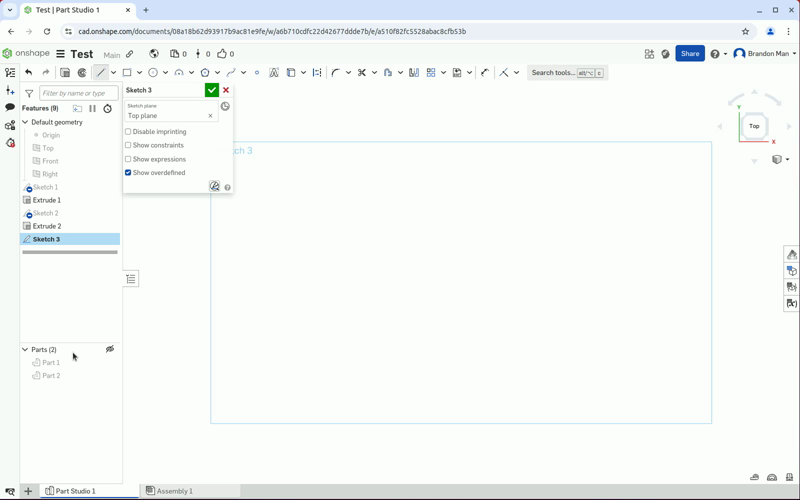
mouse_move(348, 327)
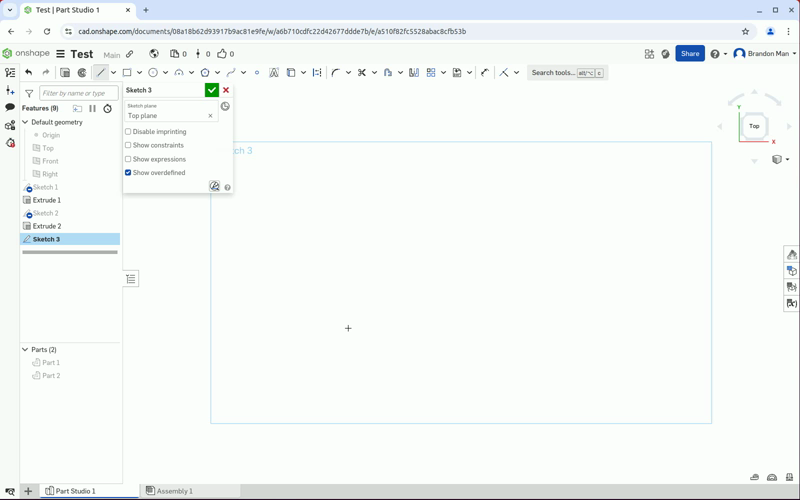
click(348, 327)
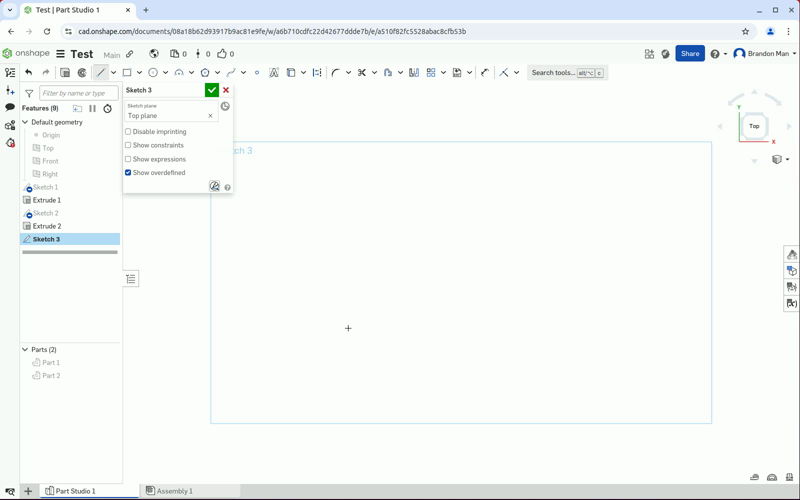
key_up(shift)
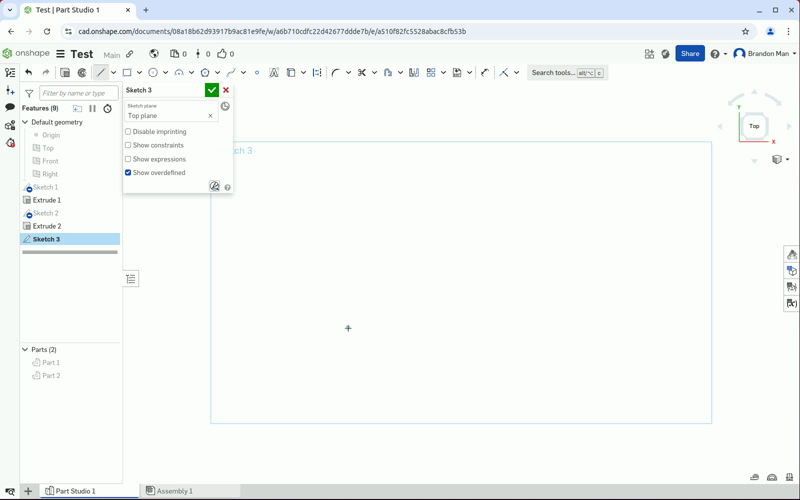
key_down(shift)
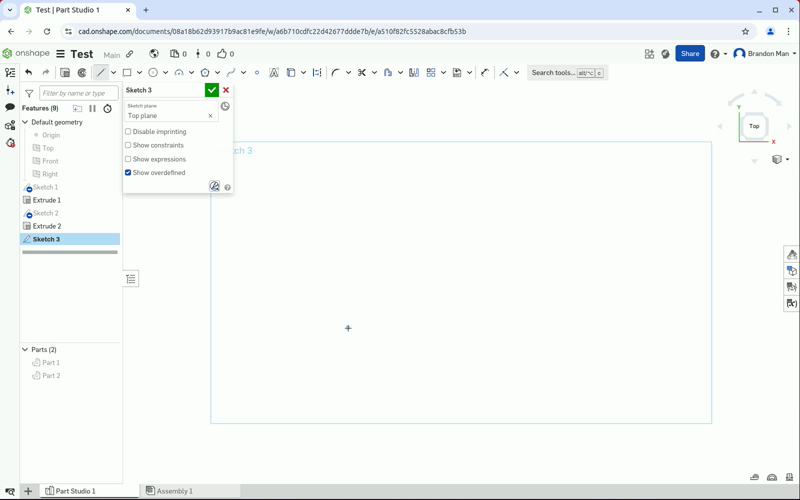
mouse_move(572, 327)
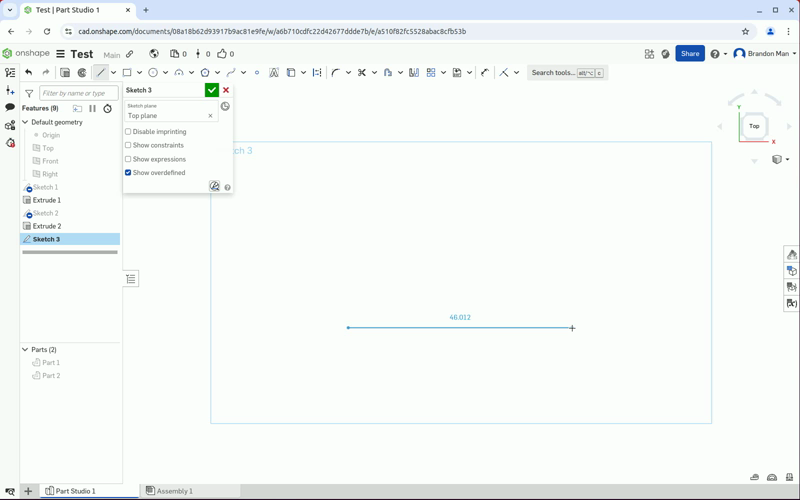
click(572, 327)
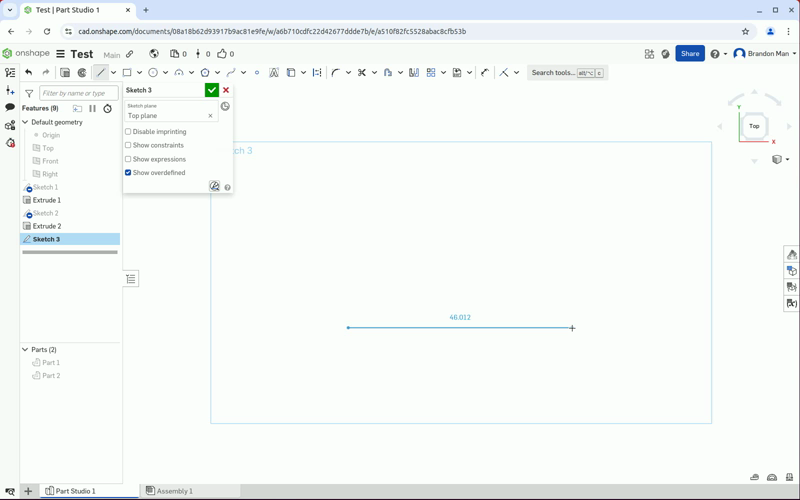
key_up(shift)
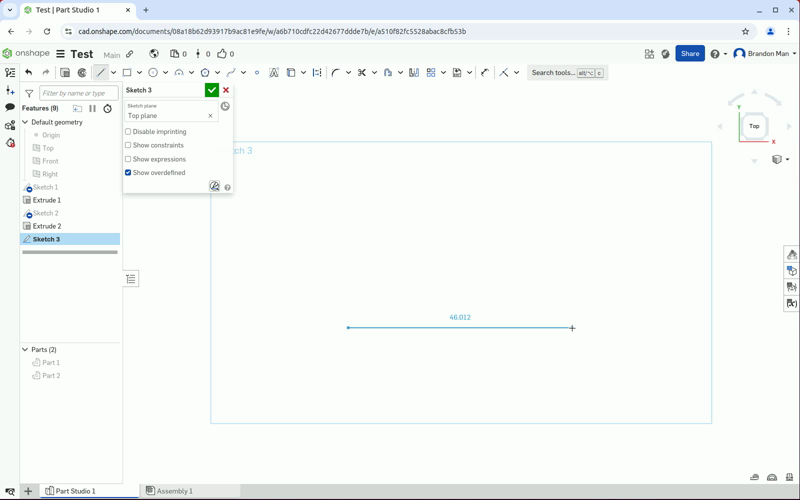
key_down(shift)
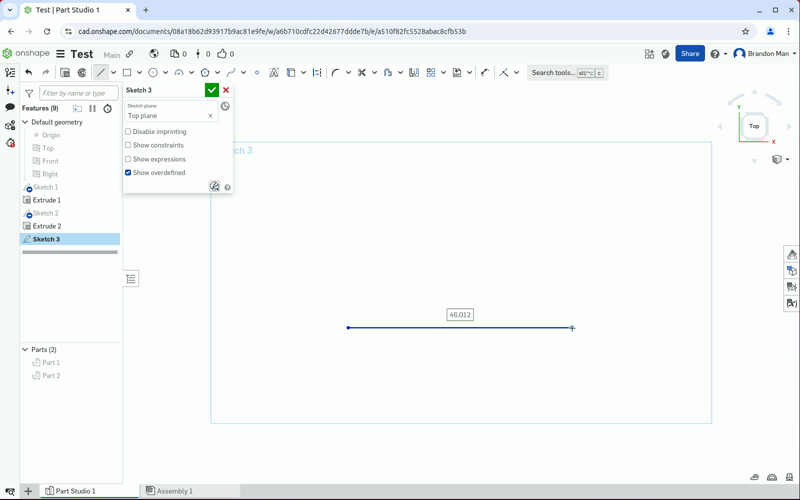
mouse_move(589, 327)
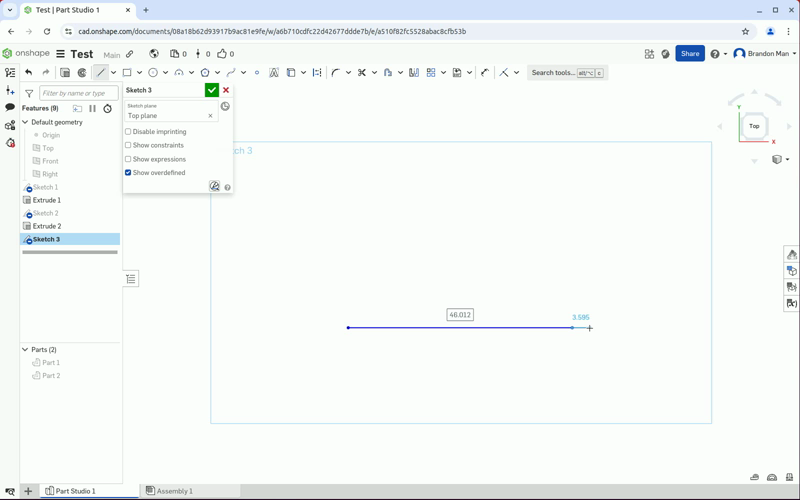
mouse_move(572, 318)
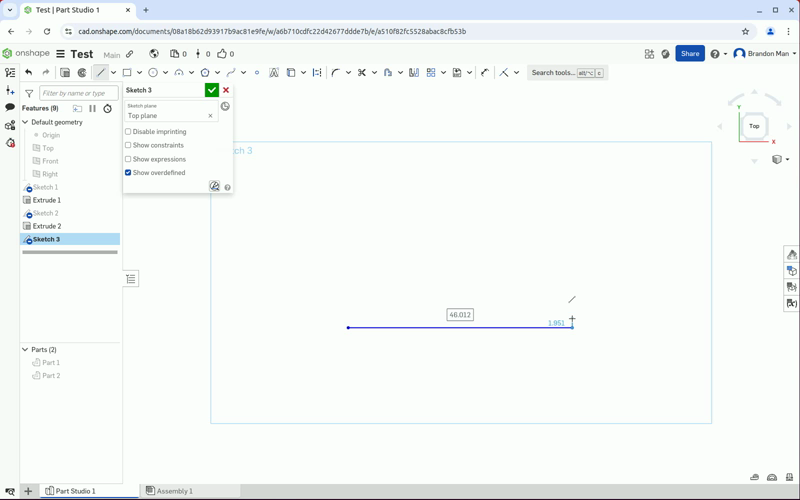
click(572, 318)
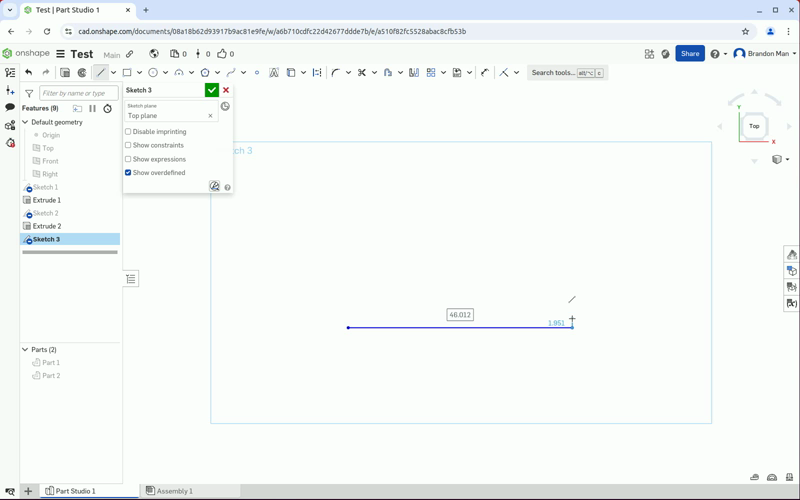
key_up(shift)
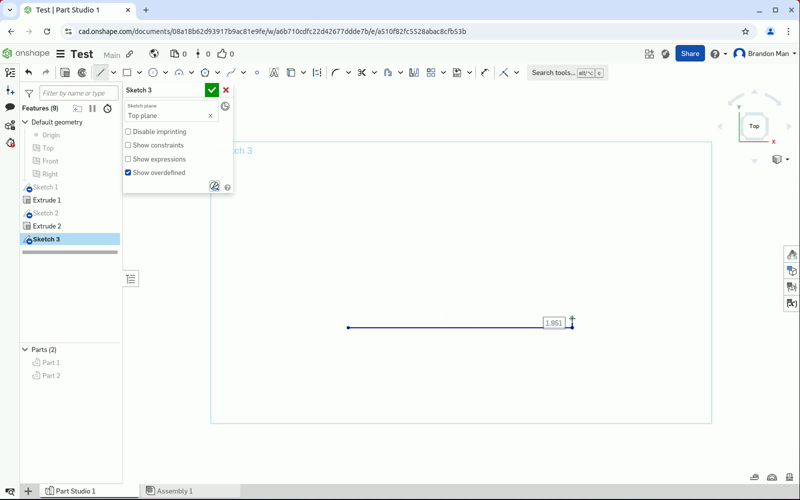
key_down(shift)
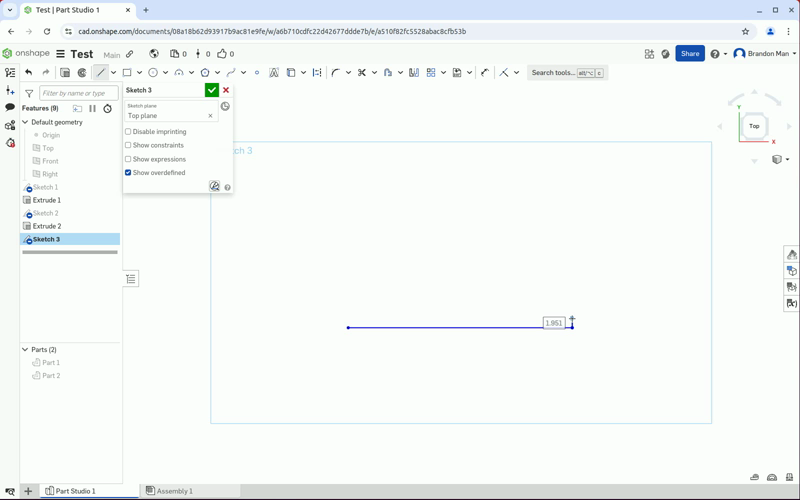
mouse_move(348, 318)
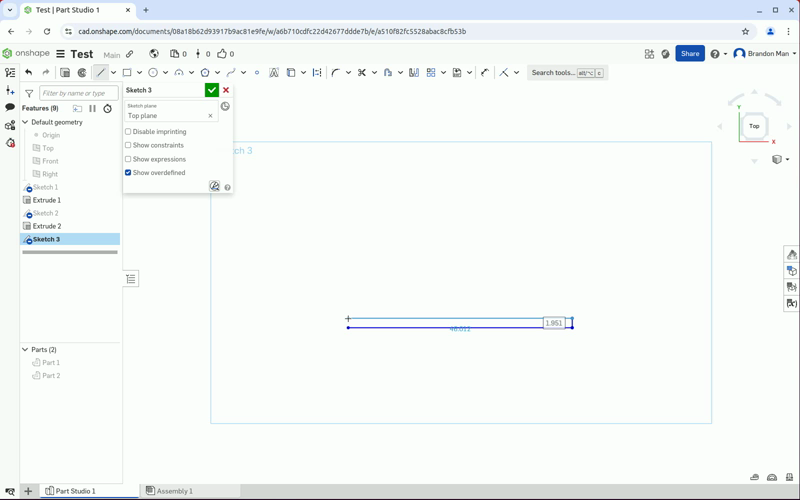
click(348, 318)
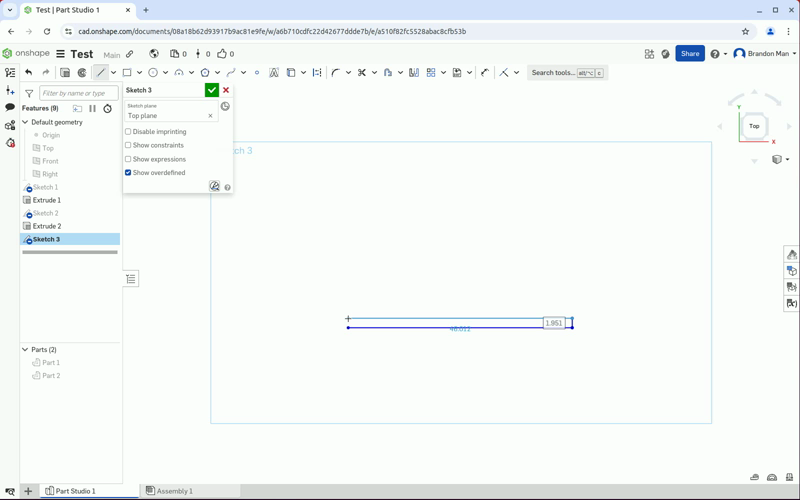
key_up(shift)
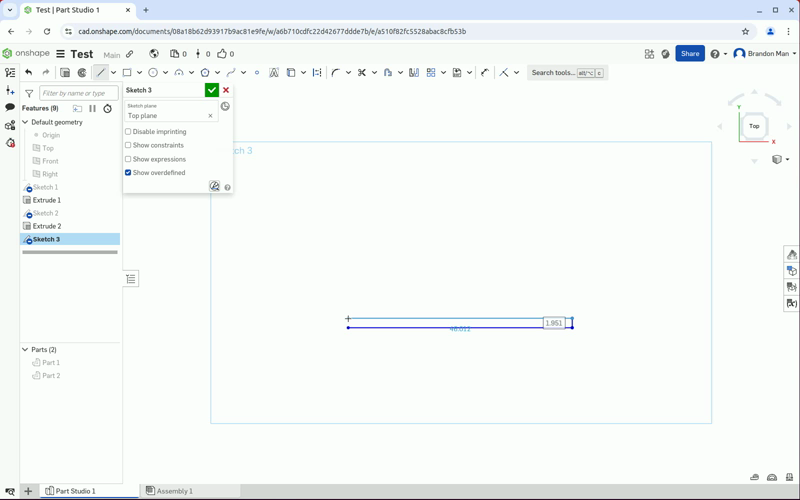
mouse_move(378, 318)
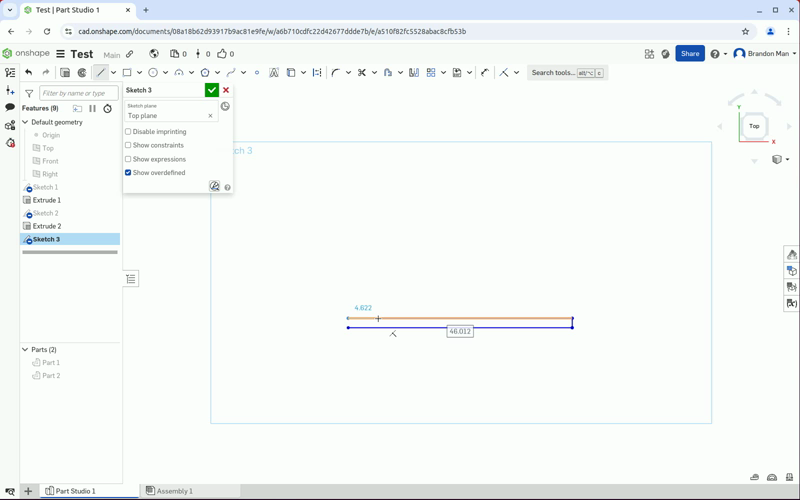
key_down(shift)
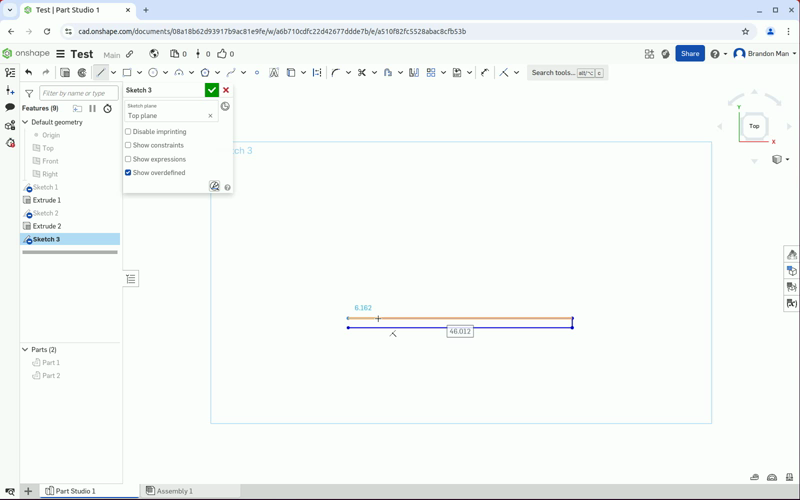
mouse_move(348, 327)
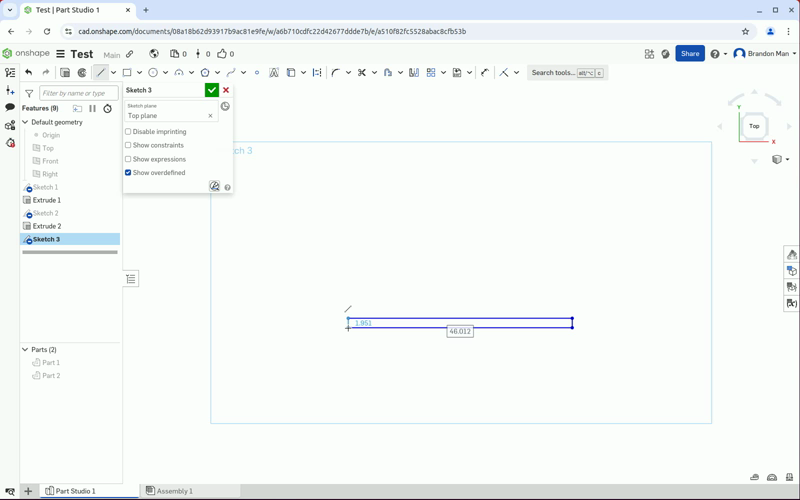
key_up(shift)
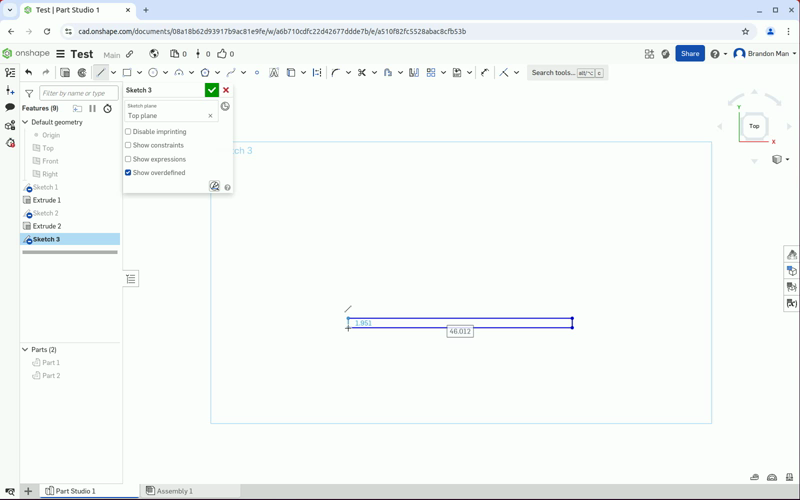
click(348, 327)
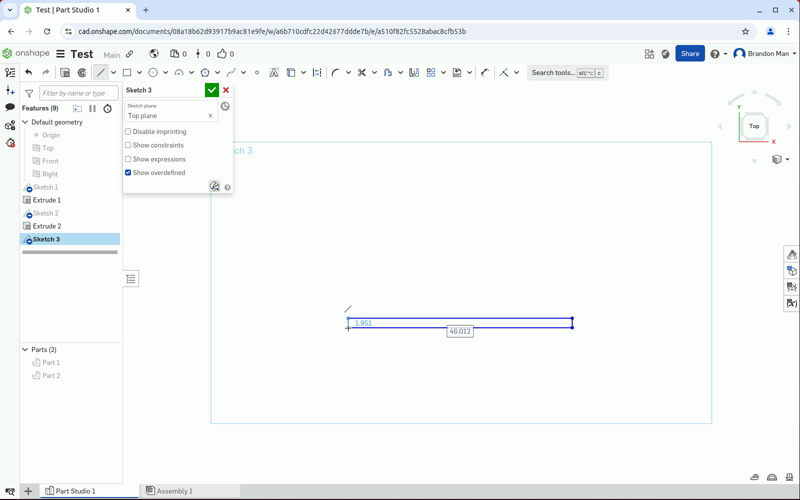
key(esc)
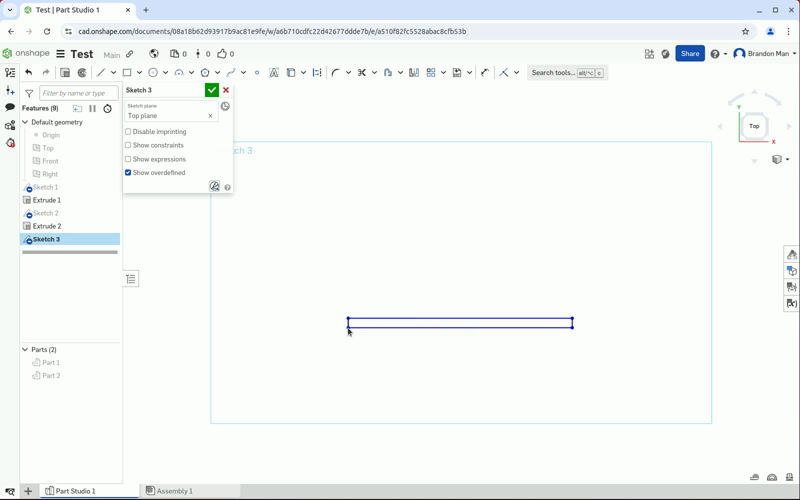
mouse_move(446, 322)
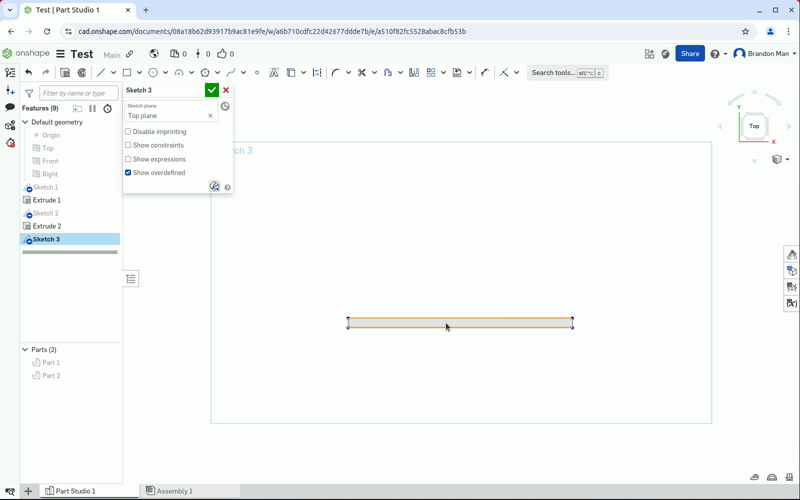
click(446, 322)
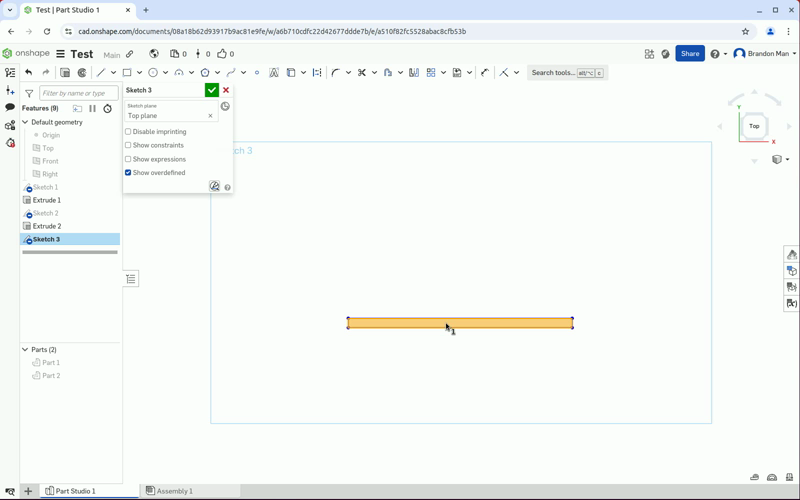
mouse_move(73, 352)
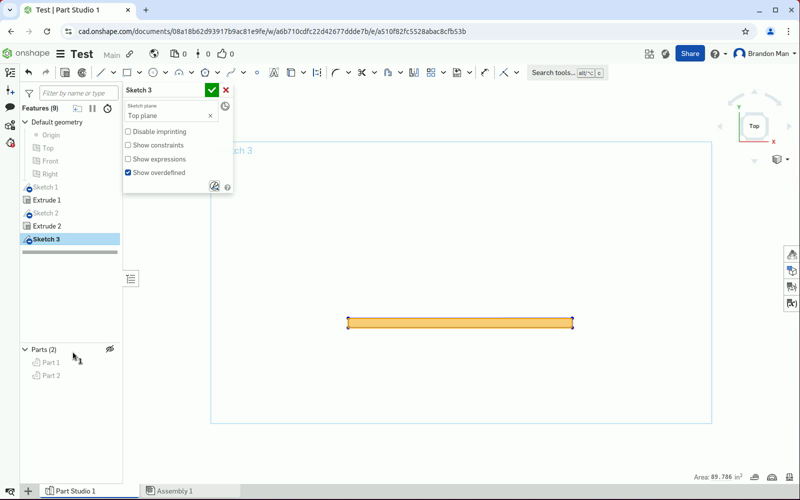
key(shift+y)
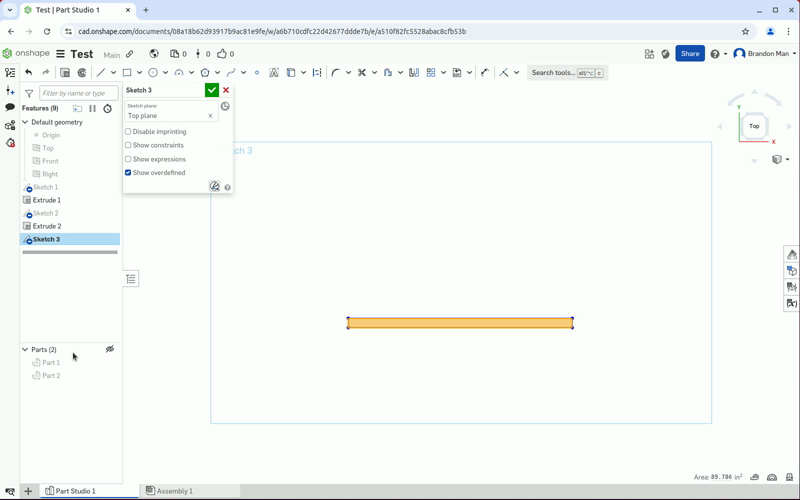
key(shift+e)
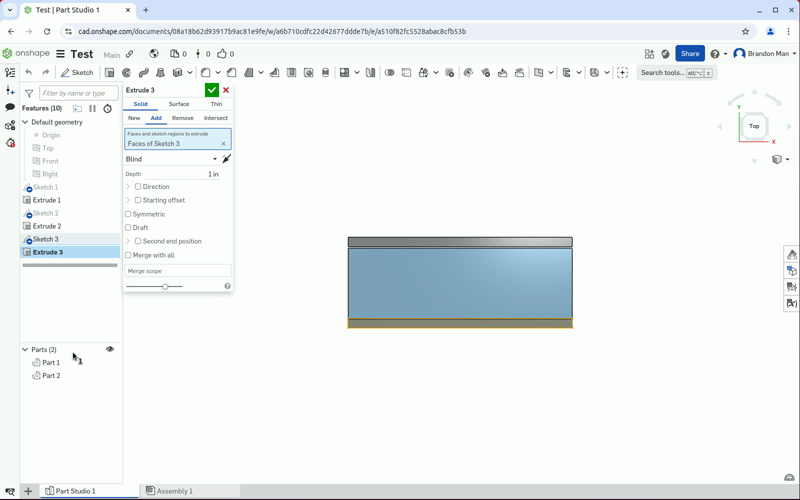
mouse_move(143, 106)
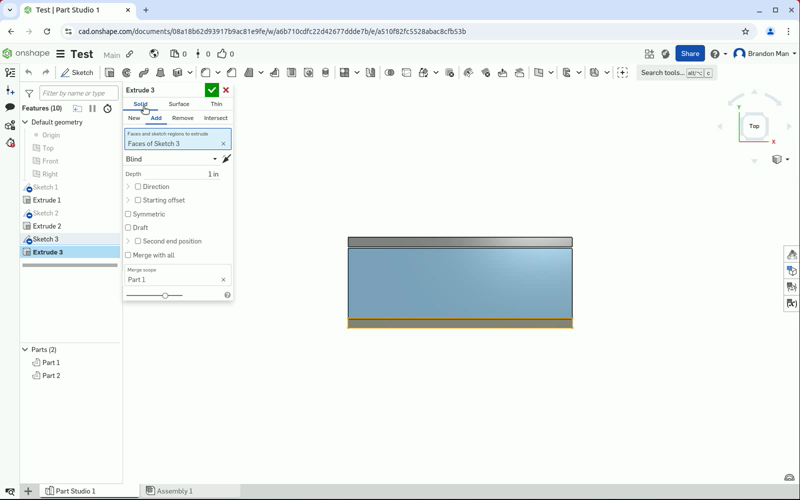
click(143, 106)
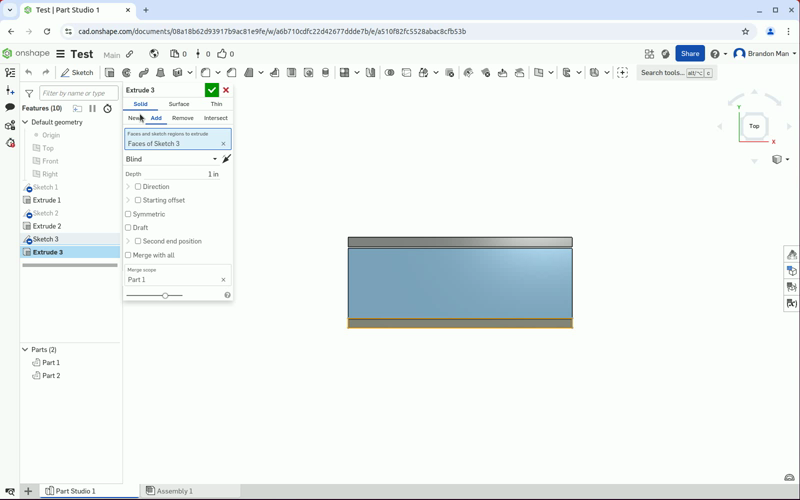
mouse_move(137, 120)
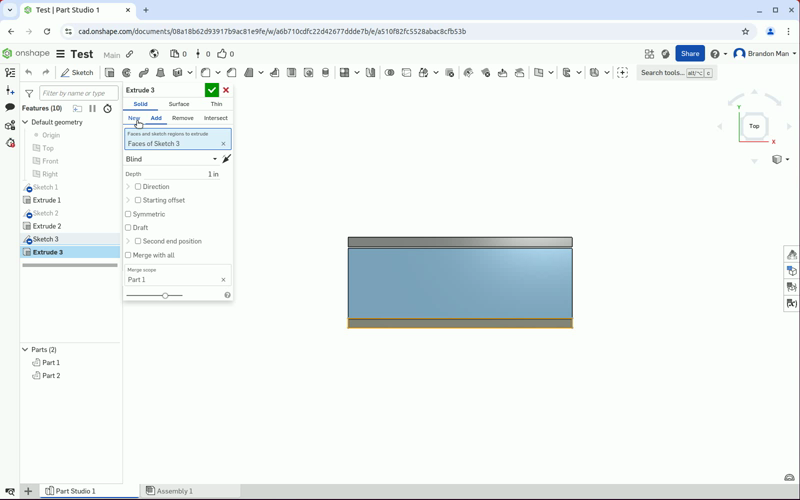
click(137, 120)
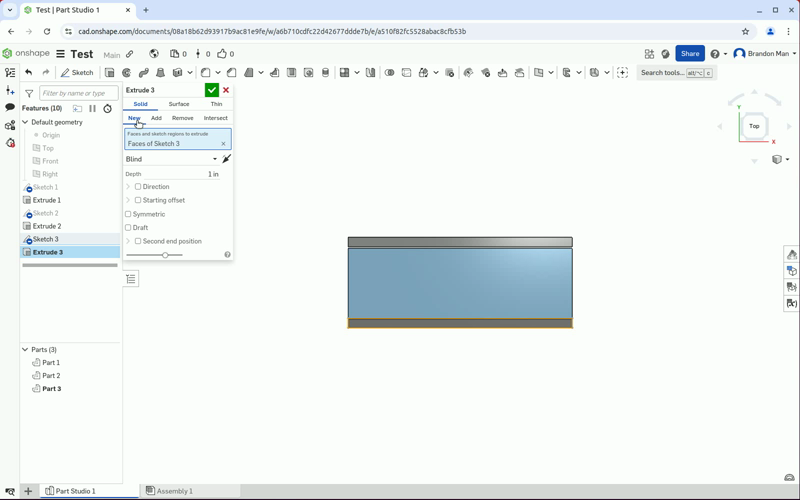
key(tab, 4)
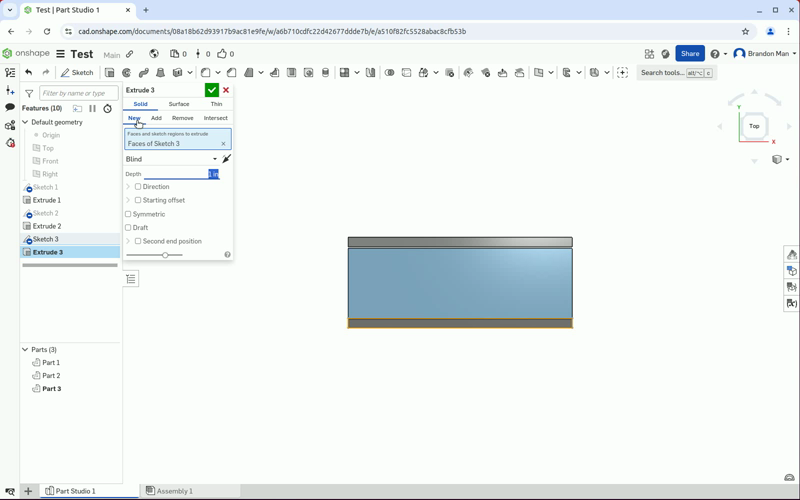
text(7.462)
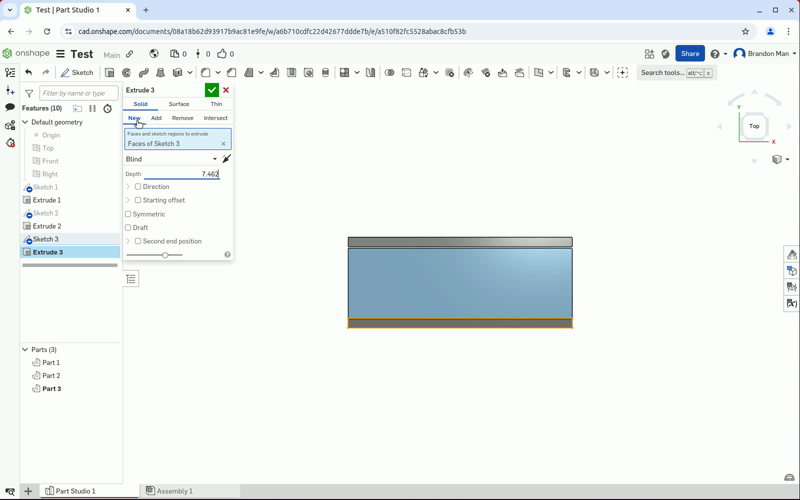
key(enter)
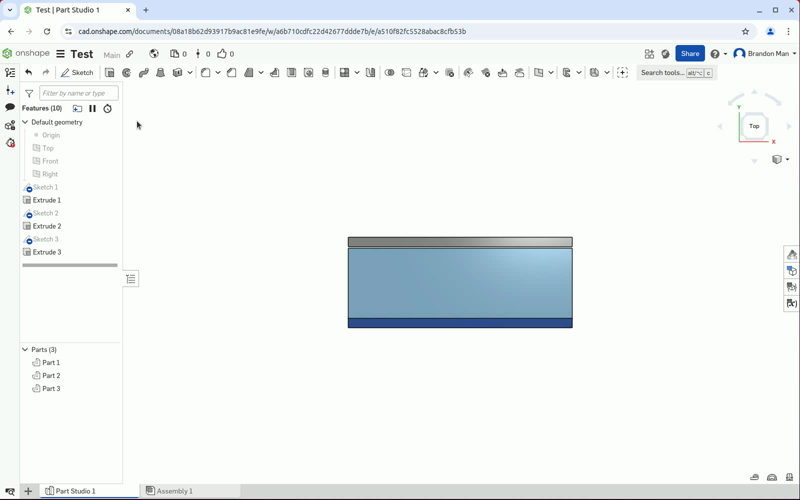
key(shift+h)
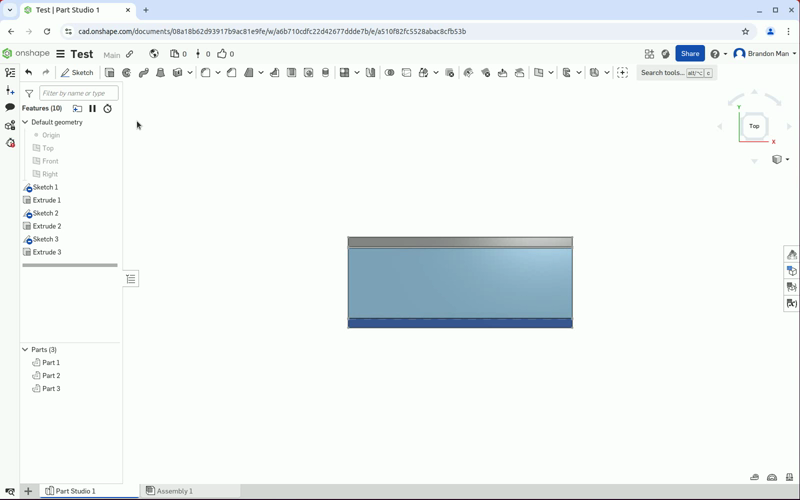
key(shift+h)
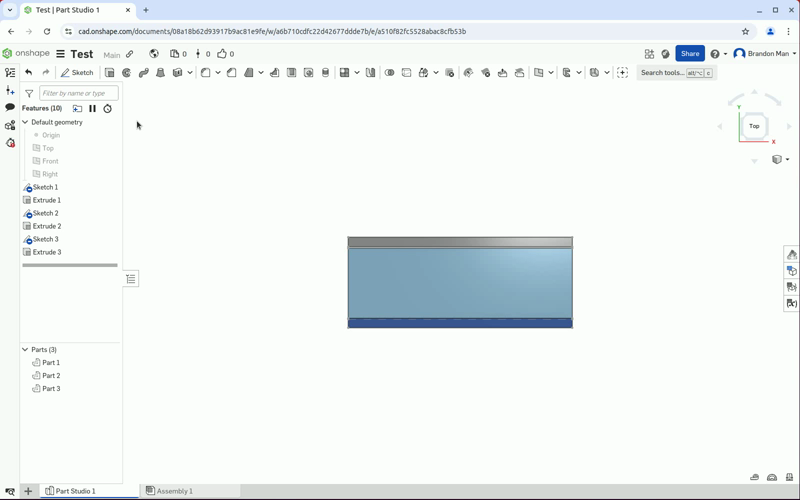
key(shift+7)
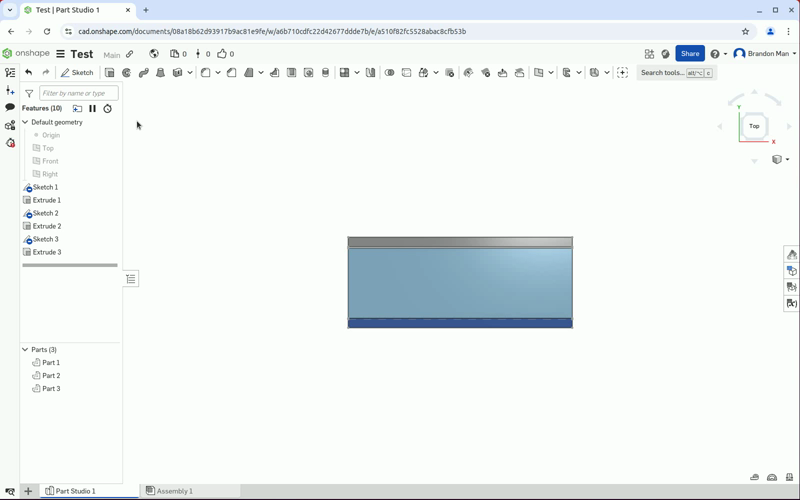
key(up, 3)
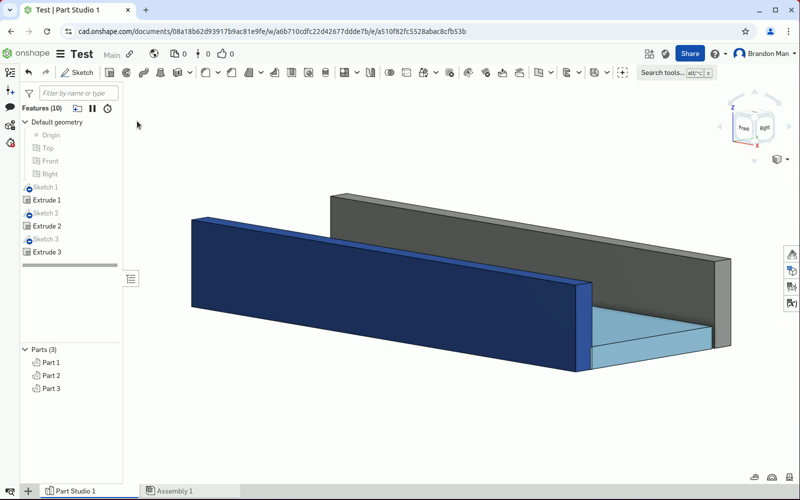
key(left, 3)
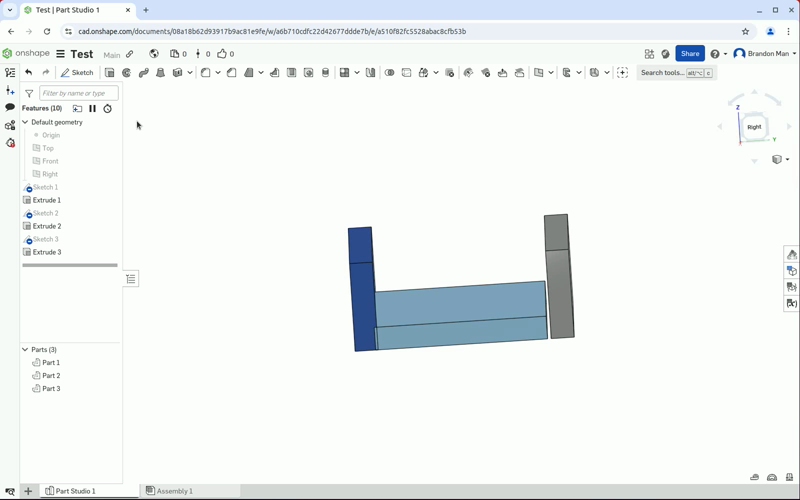
key(right, 3)
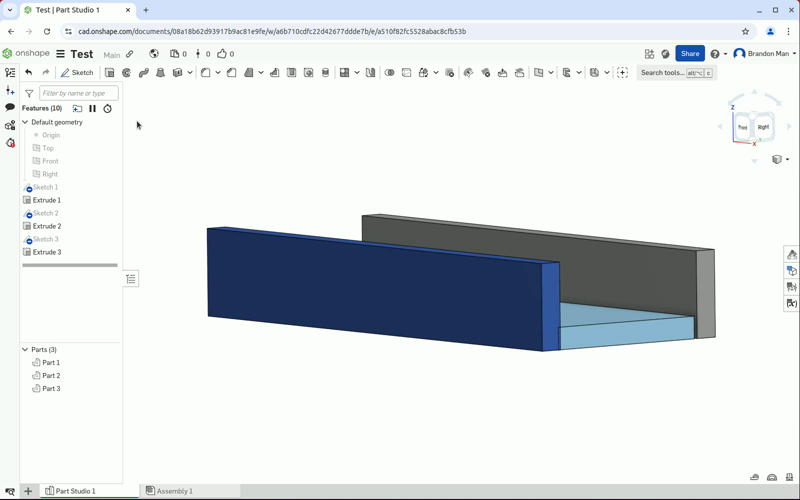
key(down, 3)
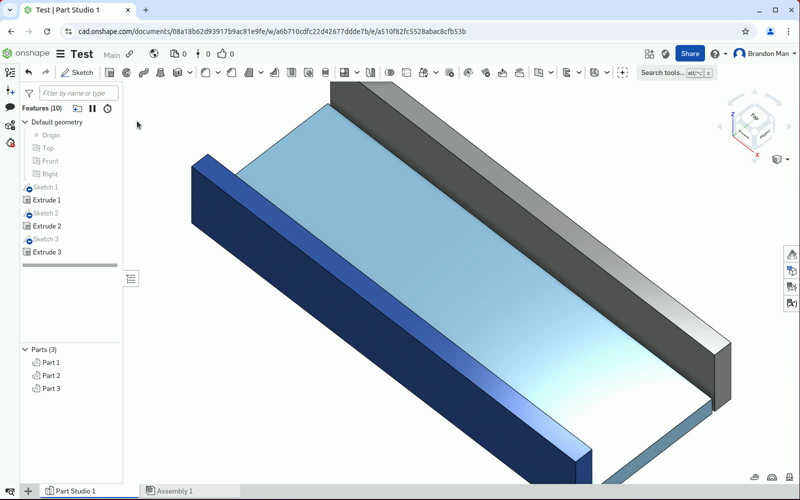
mouse_move(73, 189)
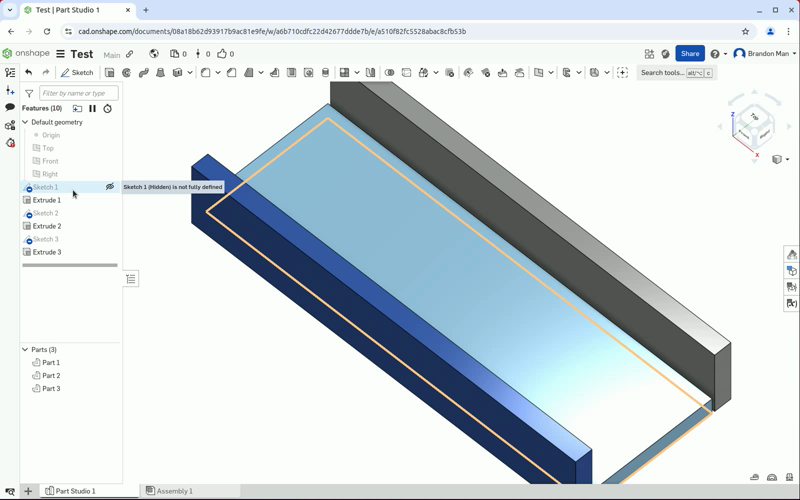
click(73, 189)